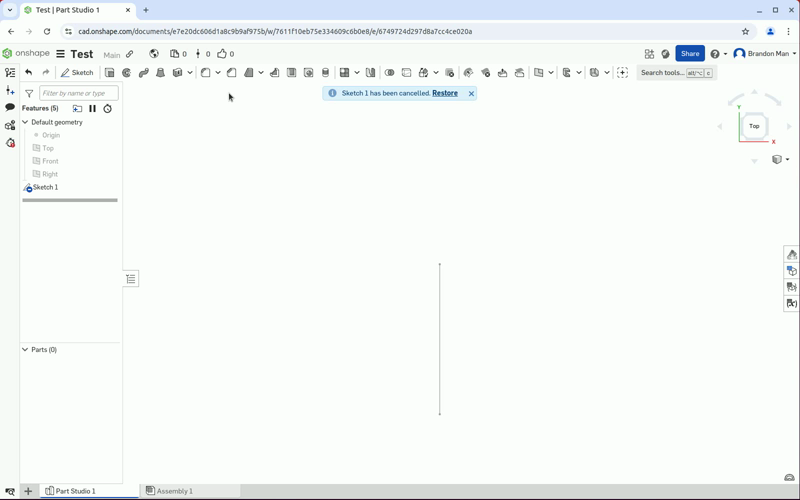
key(shift+h)
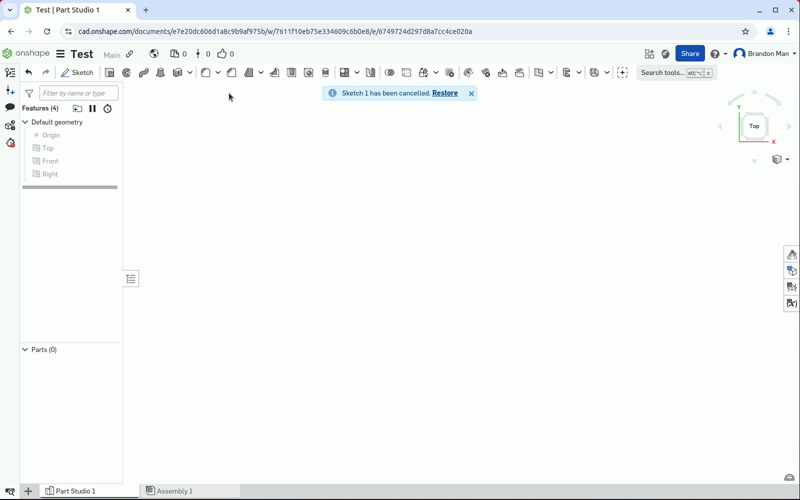
key(shift+s)
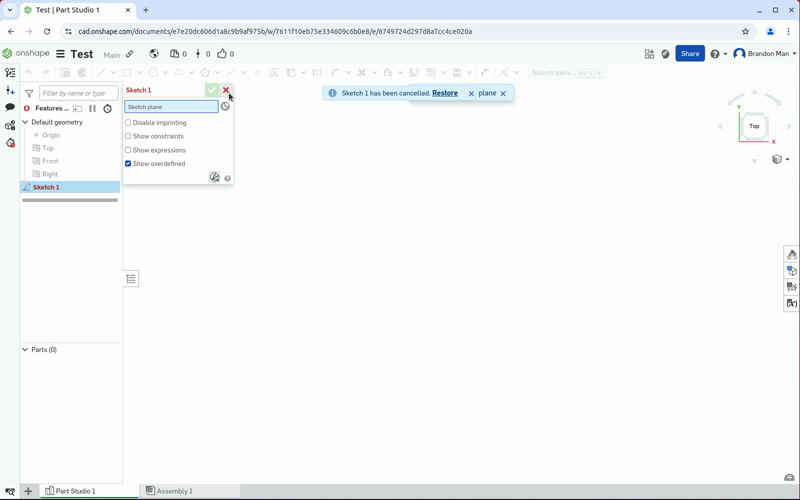
mouse_move(73, 150)
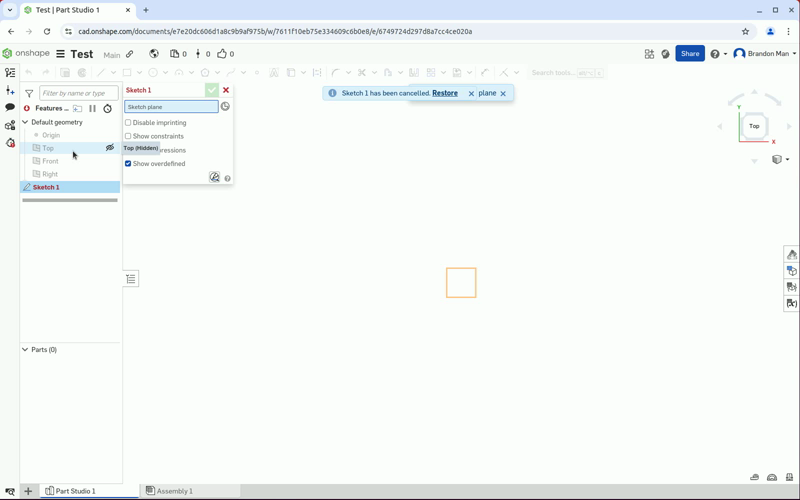
click(73, 150)
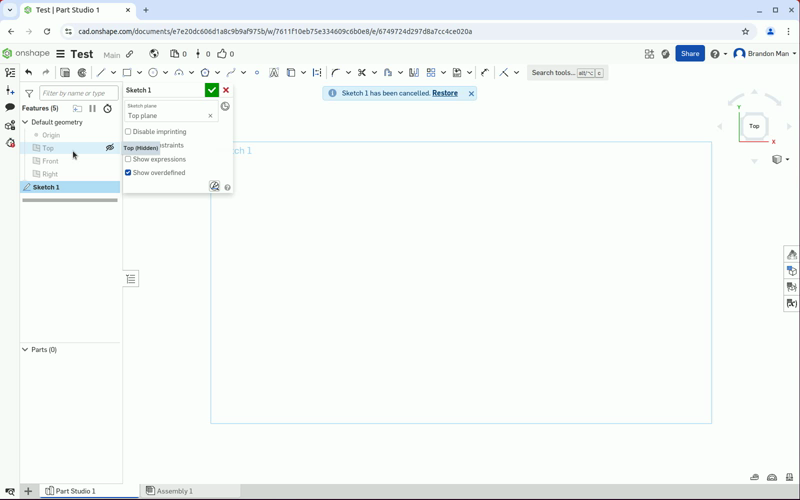
mouse_move(73, 352)
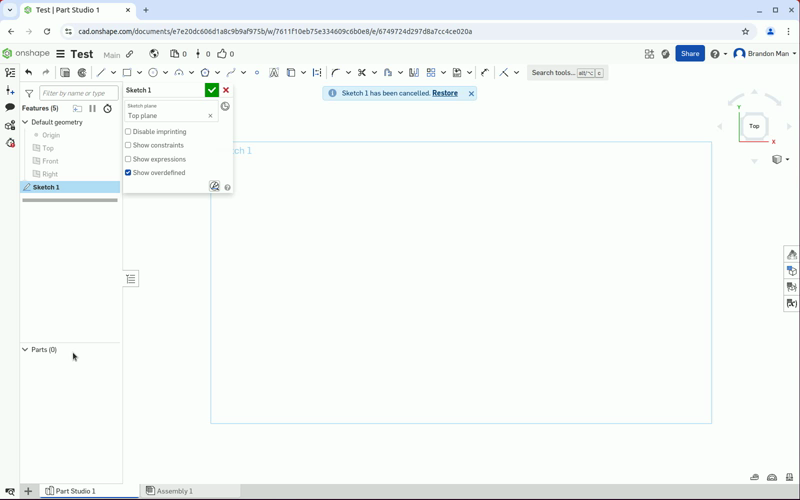
key(y)
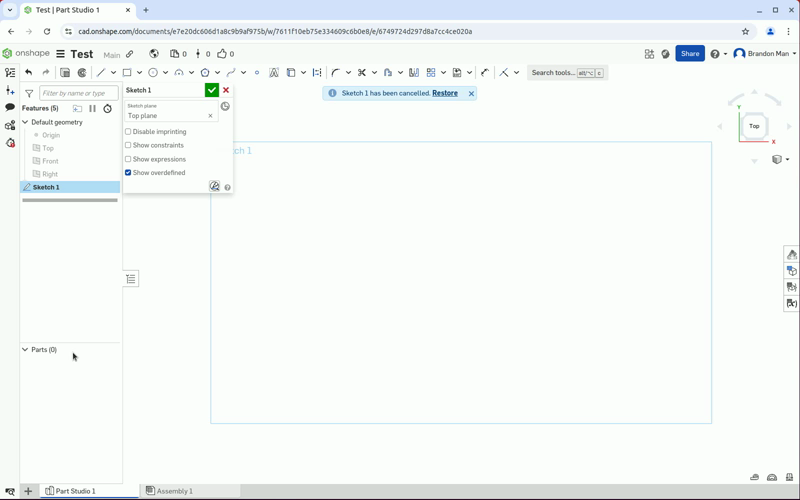
key(l)
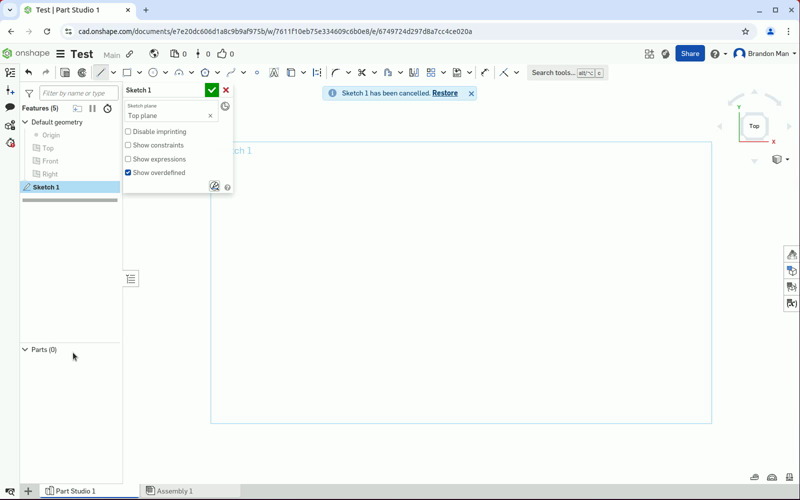
key_down(shift)
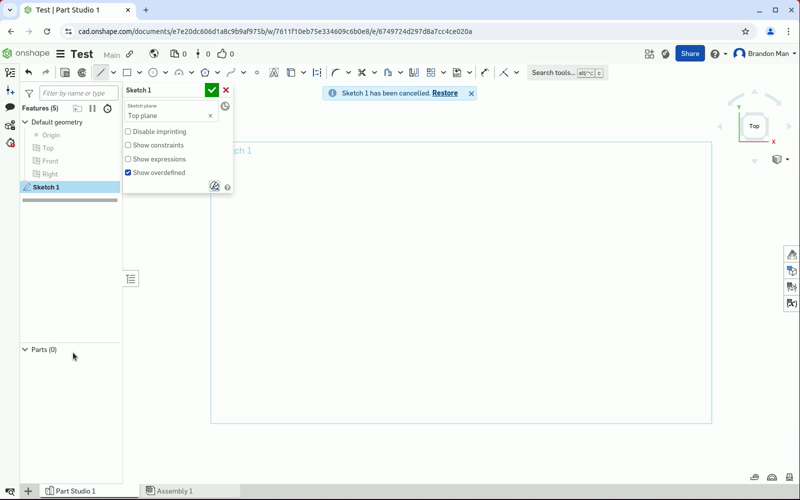
mouse_move(403, 366)
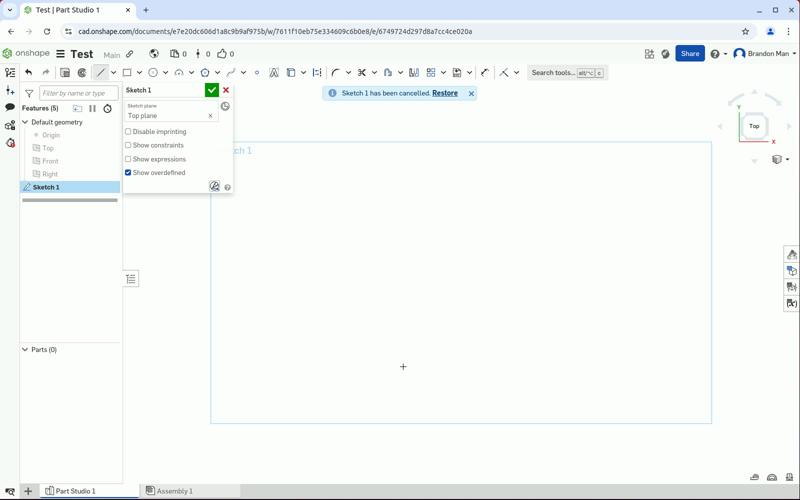
click(403, 366)
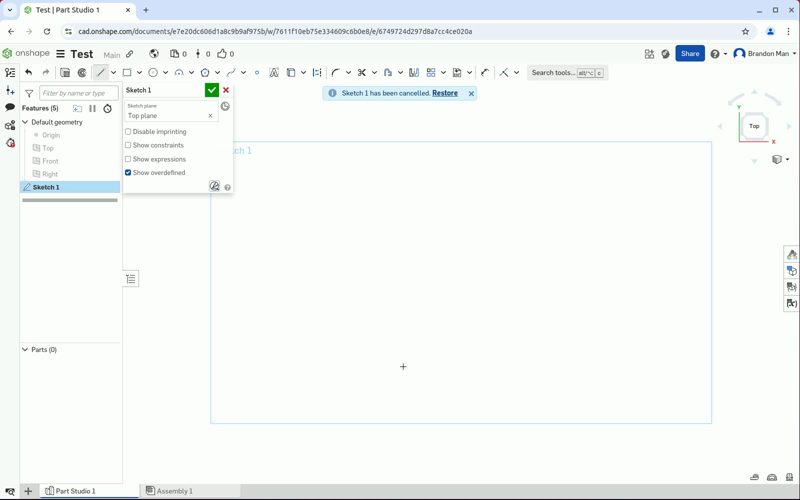
key_up(shift)
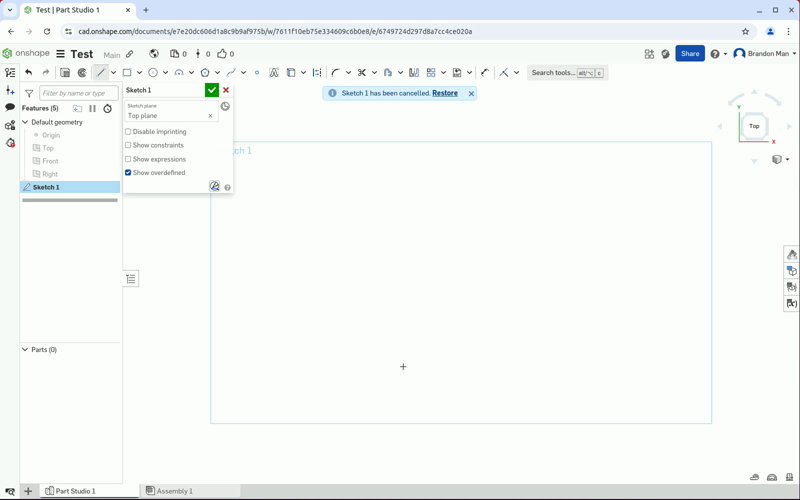
key_down(shift)
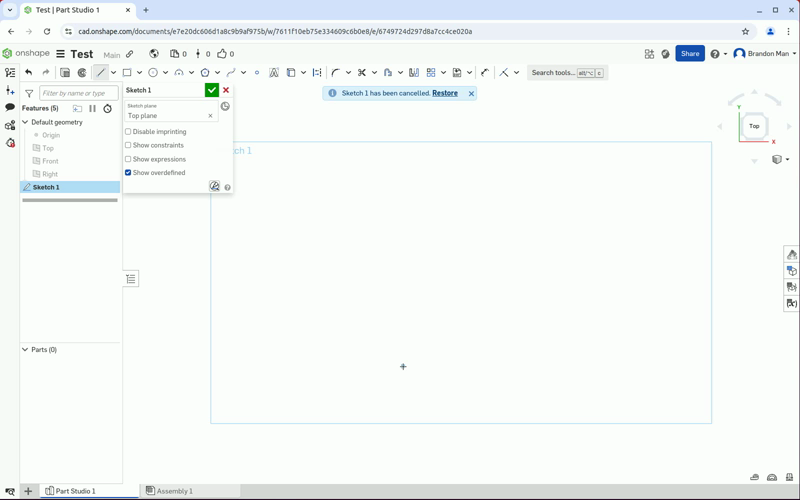
mouse_move(519, 366)
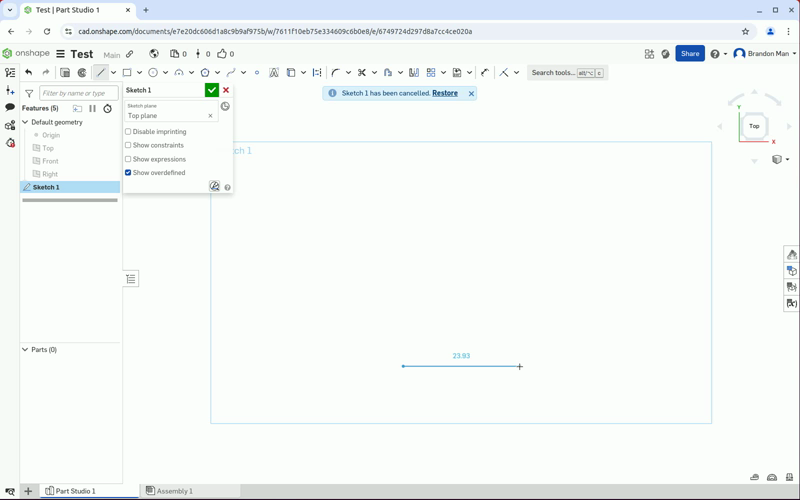
click(519, 366)
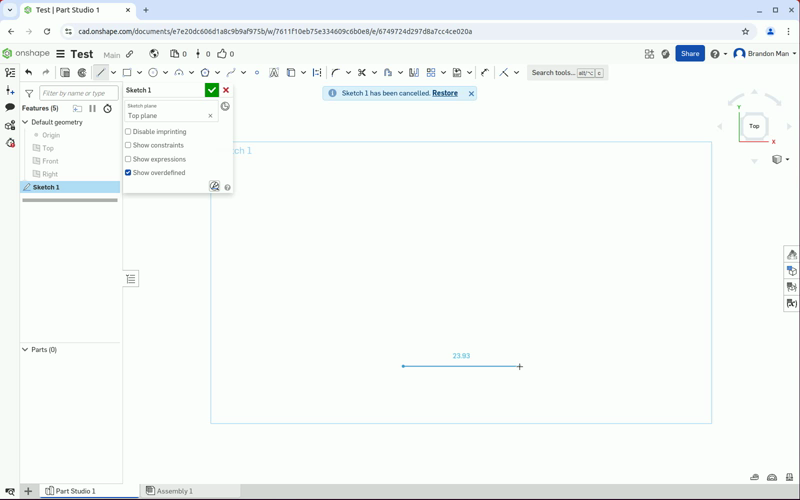
key_up(shift)
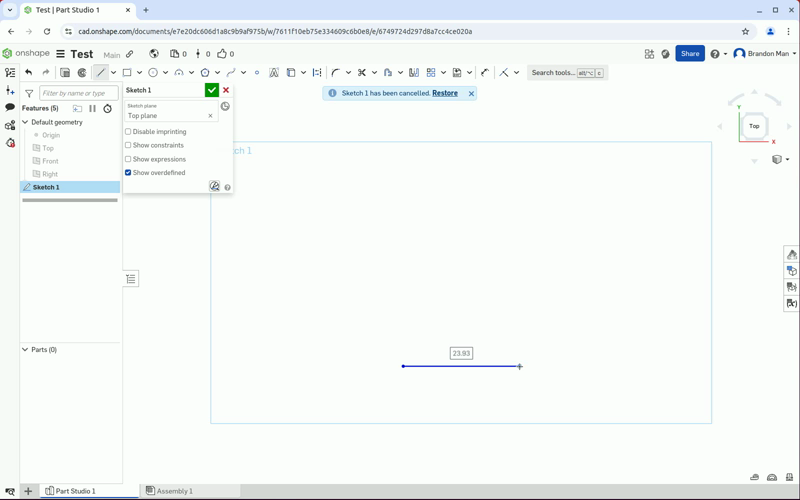
key_down(shift)
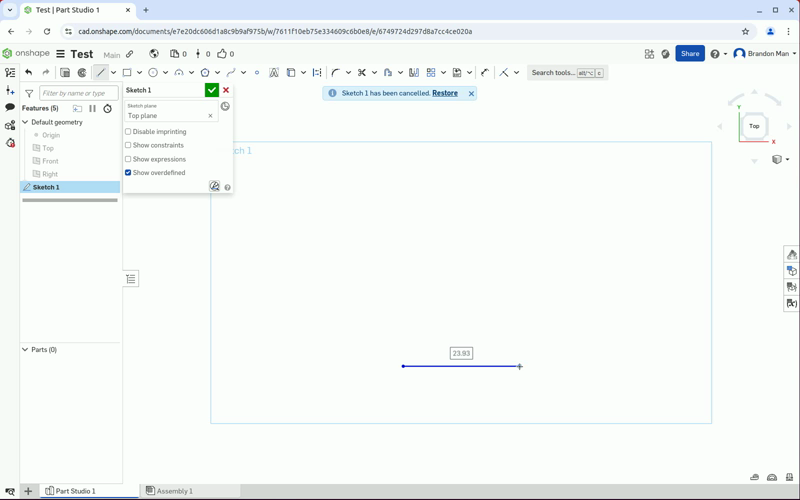
mouse_move(519, 201)
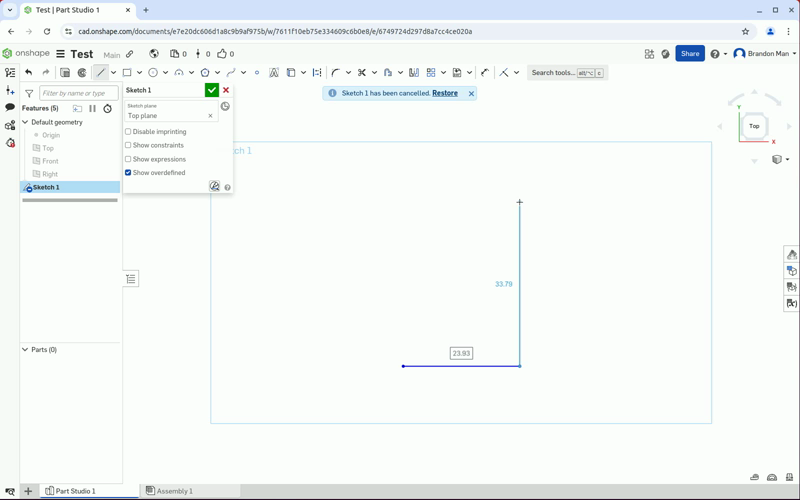
click(519, 201)
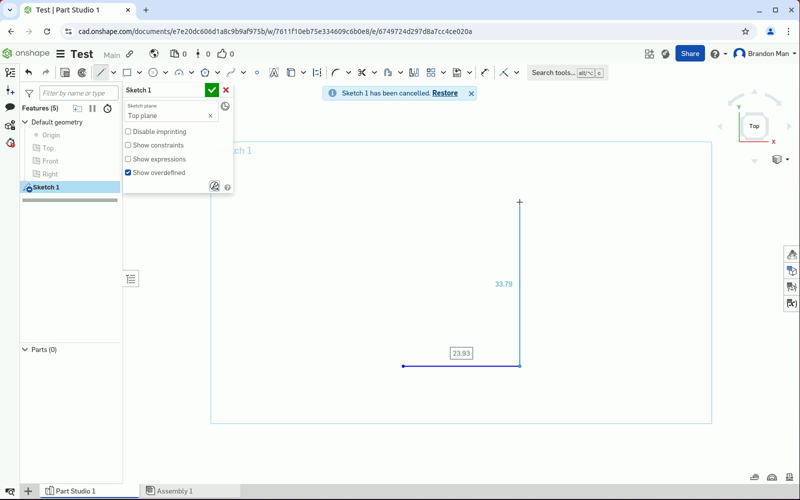
key_up(shift)
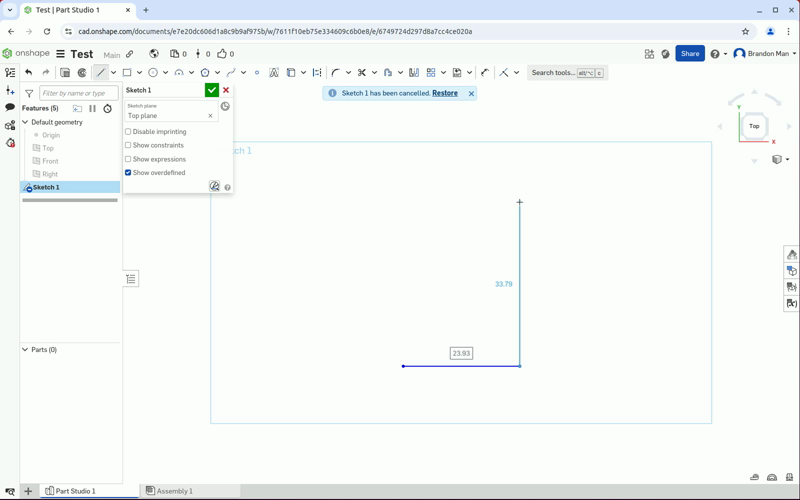
key_down(shift)
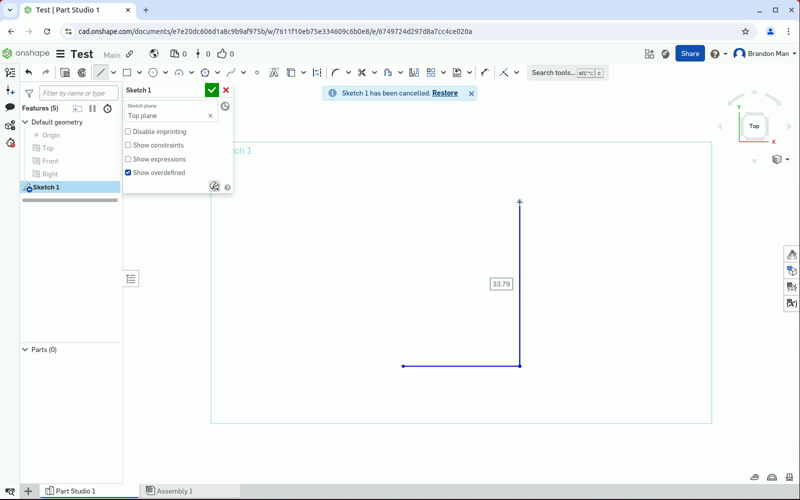
mouse_move(403, 201)
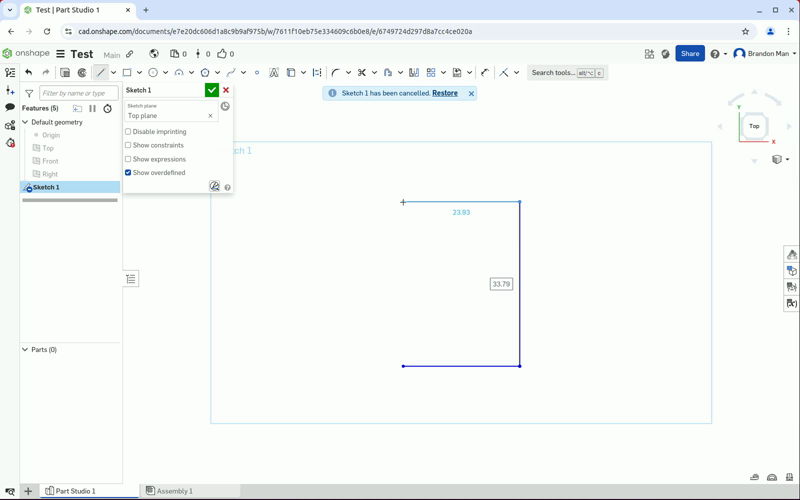
click(403, 201)
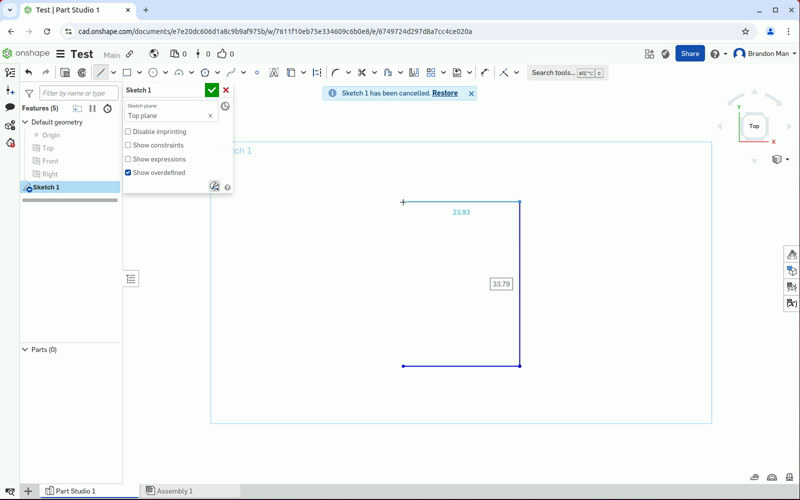
key_up(shift)
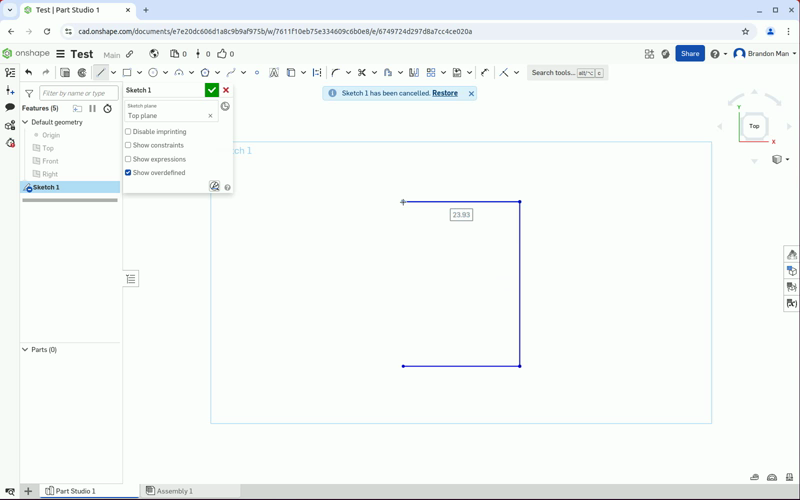
key_down(shift)
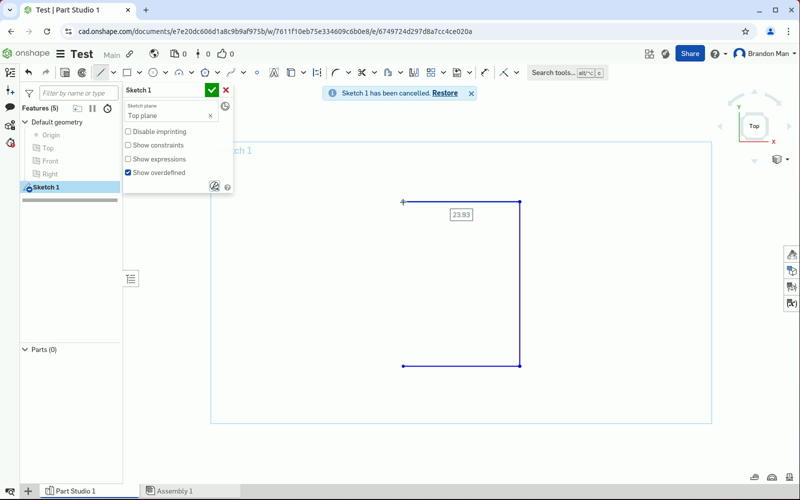
mouse_move(403, 366)
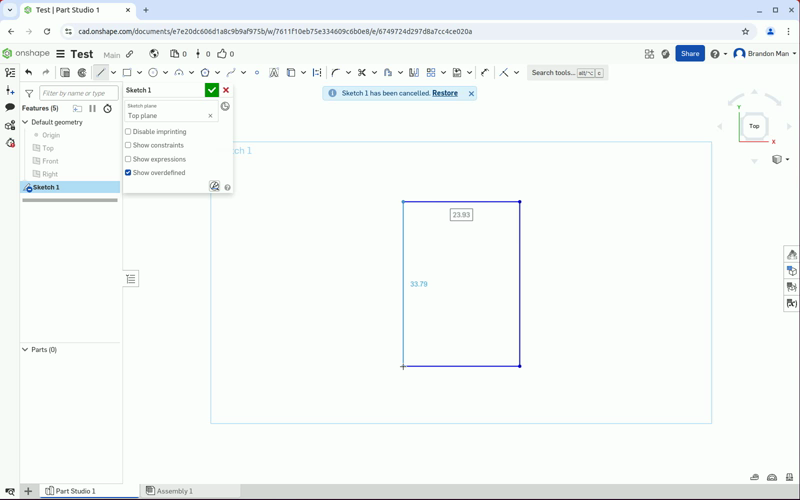
key_up(shift)
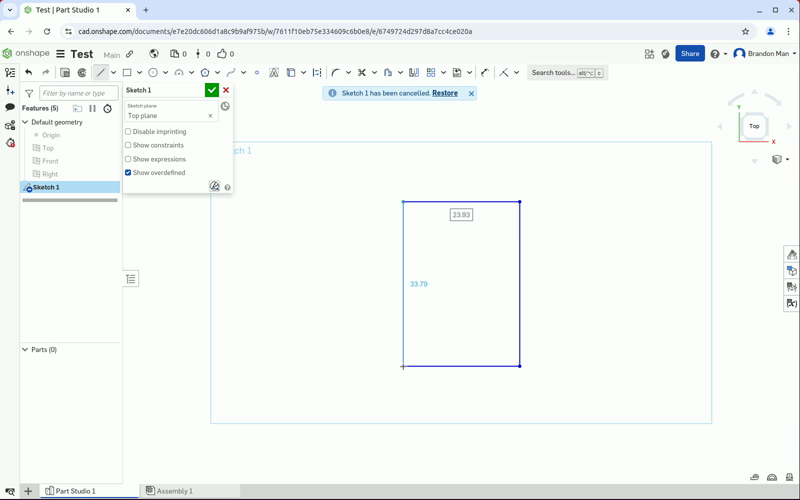
click(403, 366)
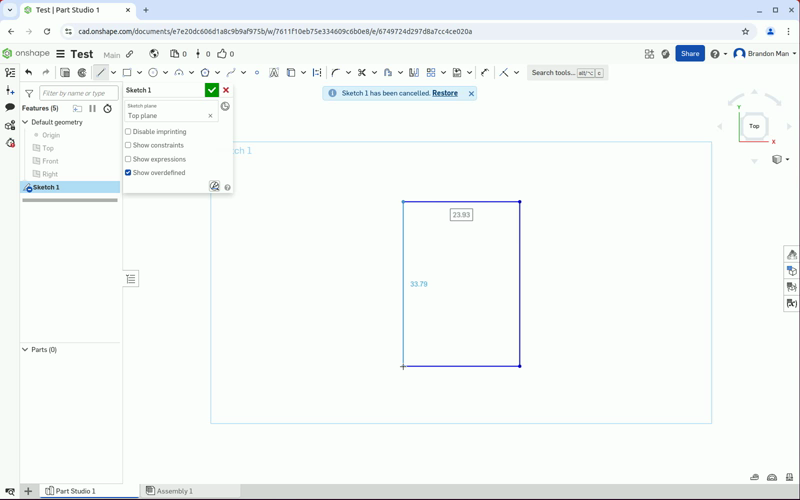
key(esc)
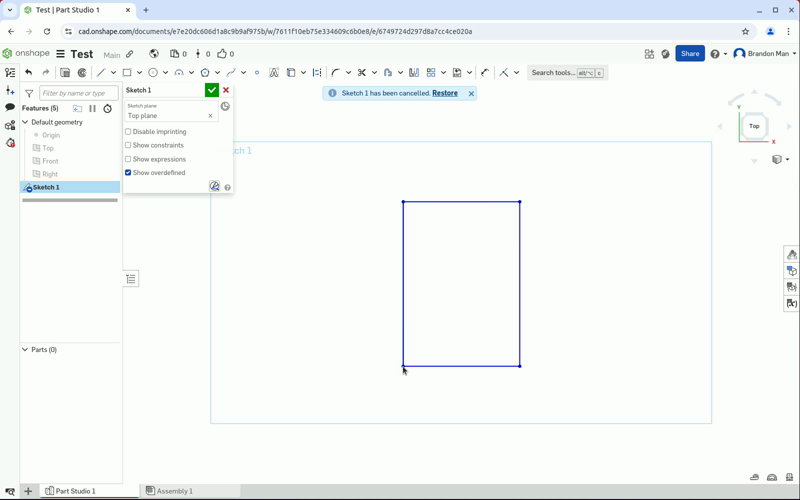
mouse_move(457, 291)
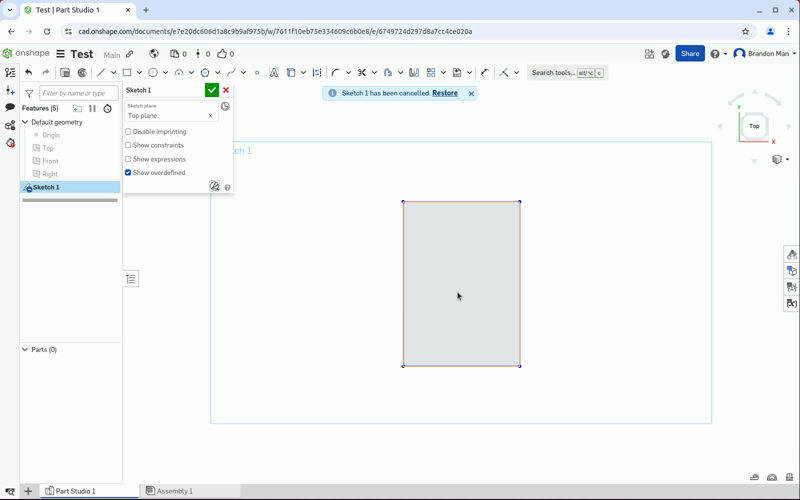
click(457, 291)
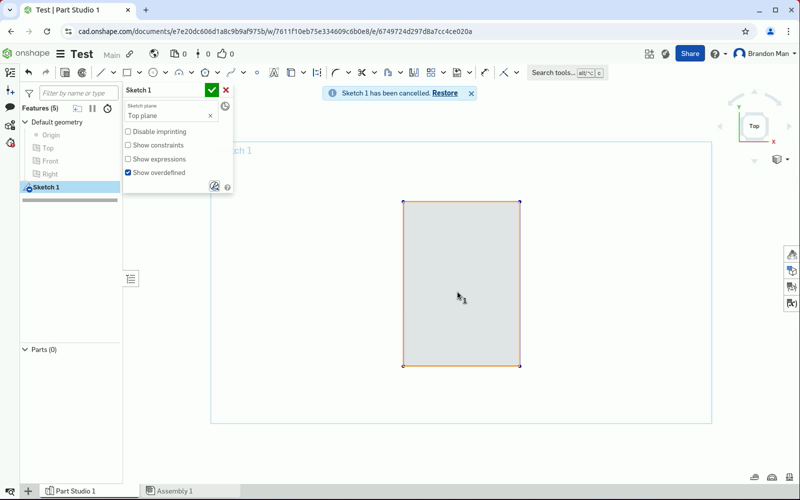
mouse_move(73, 352)
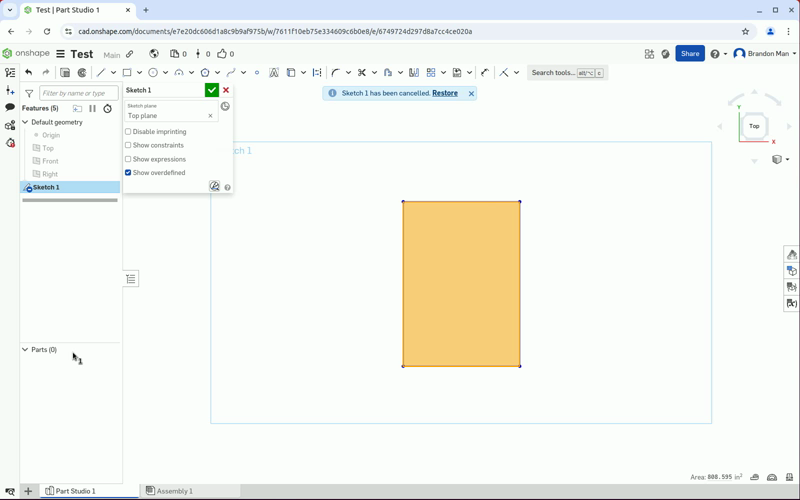
key(shift+y)
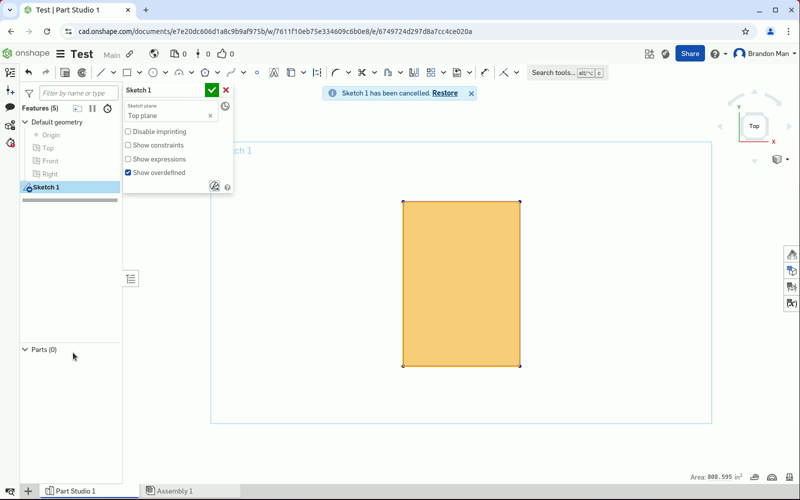
key(shift+e)
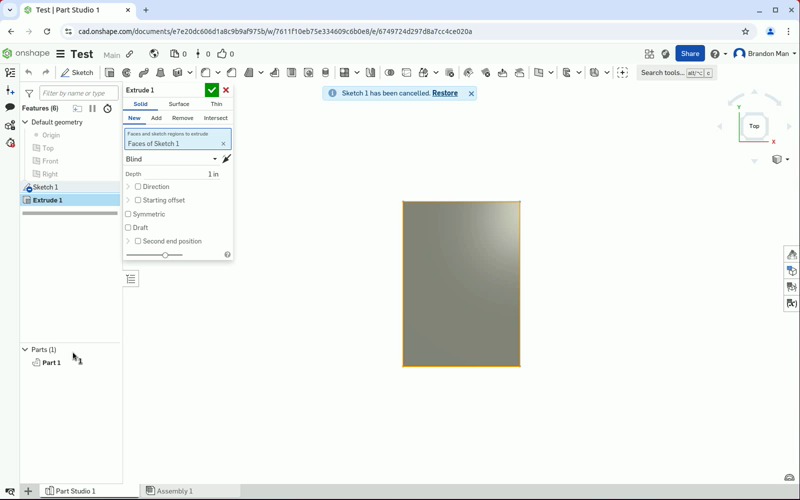
mouse_move(143, 106)
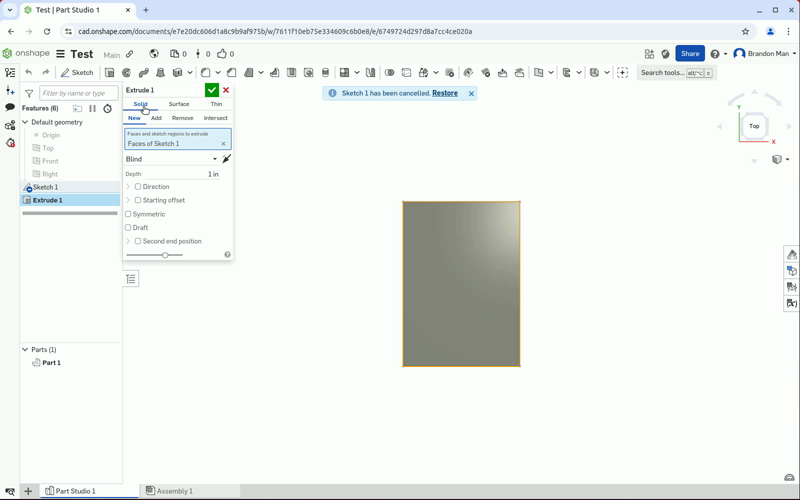
click(143, 106)
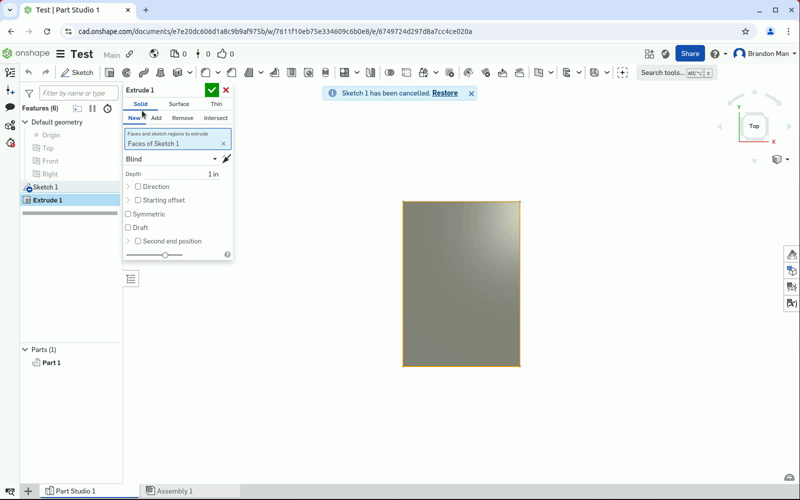
mouse_move(137, 120)
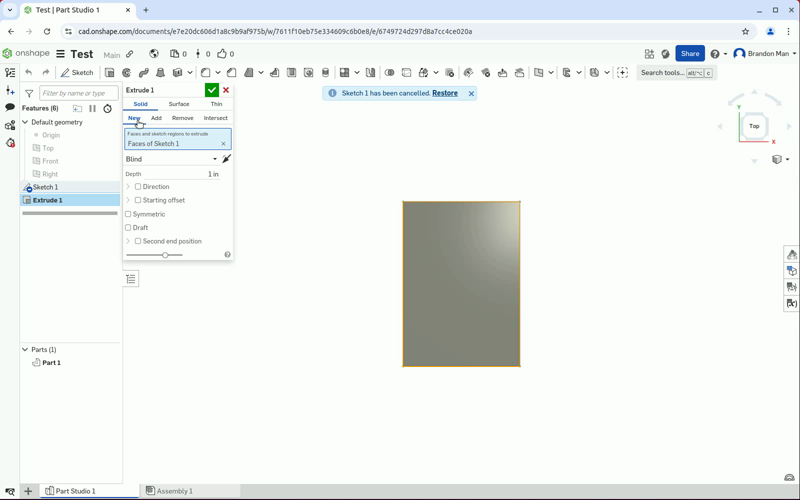
click(137, 120)
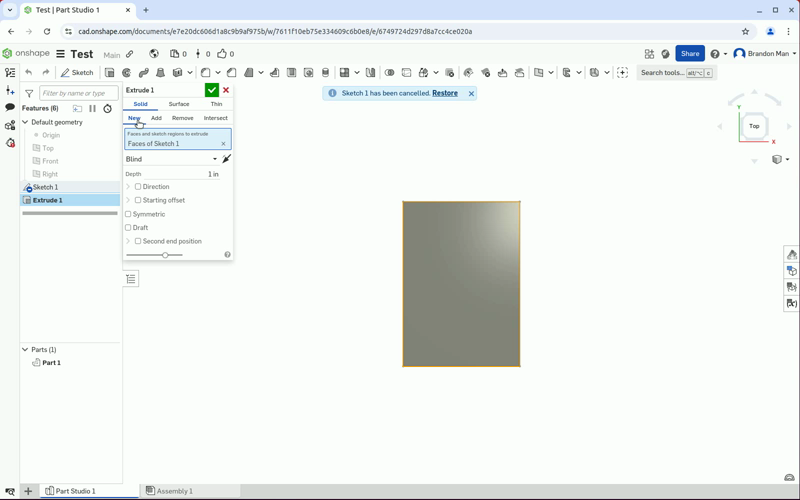
key(tab, 4)
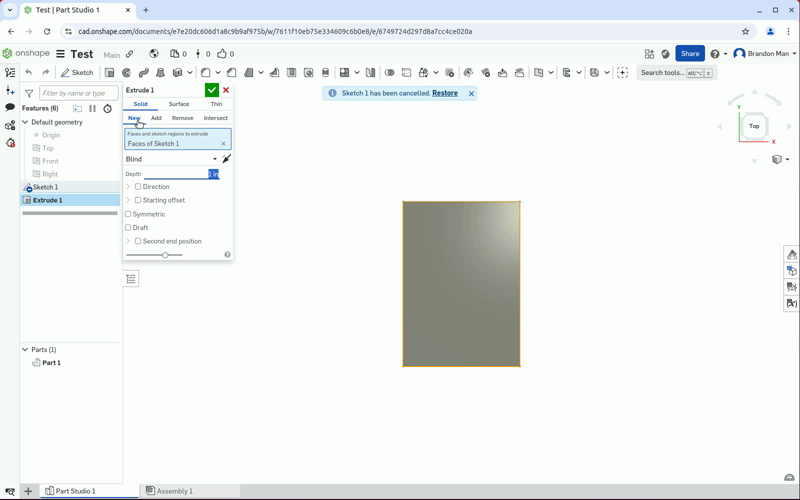
text(4.814)
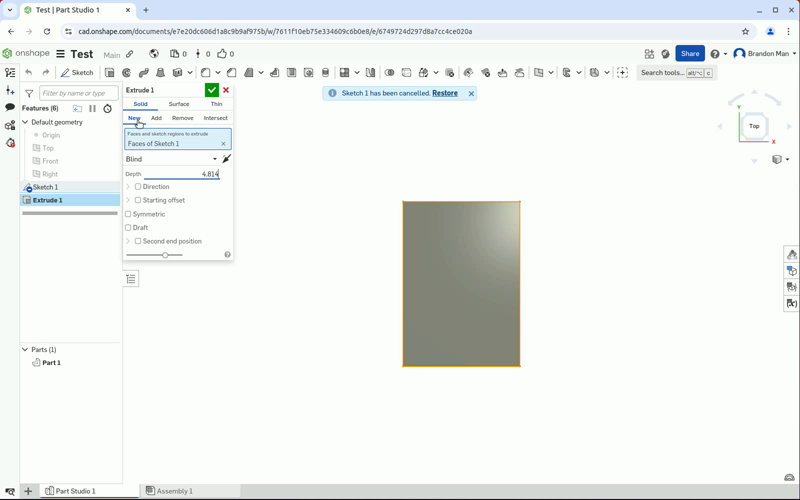
key(enter)
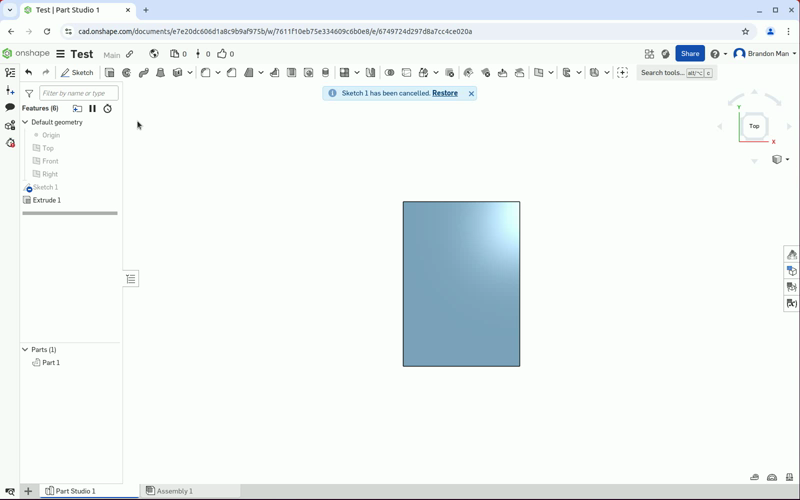
key(shift+h)
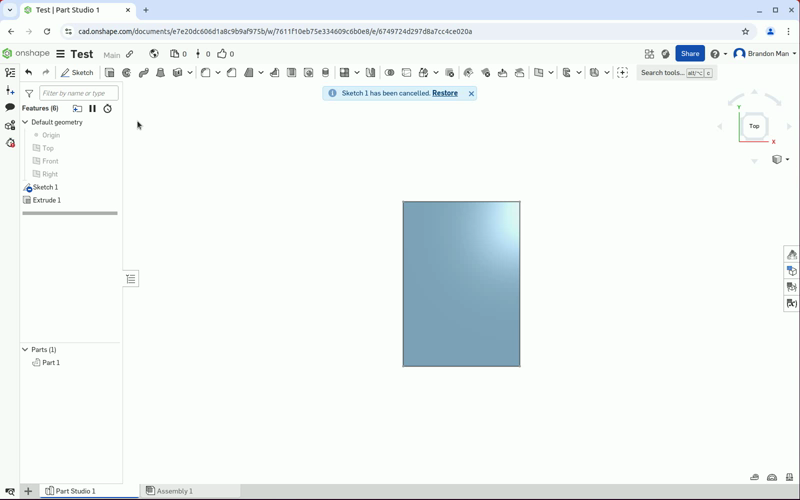
key(shift+h)
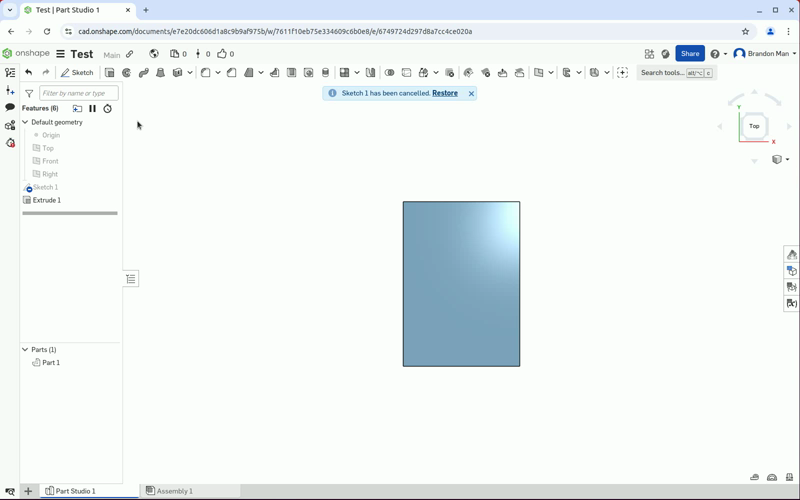
mouse_move(73, 189)
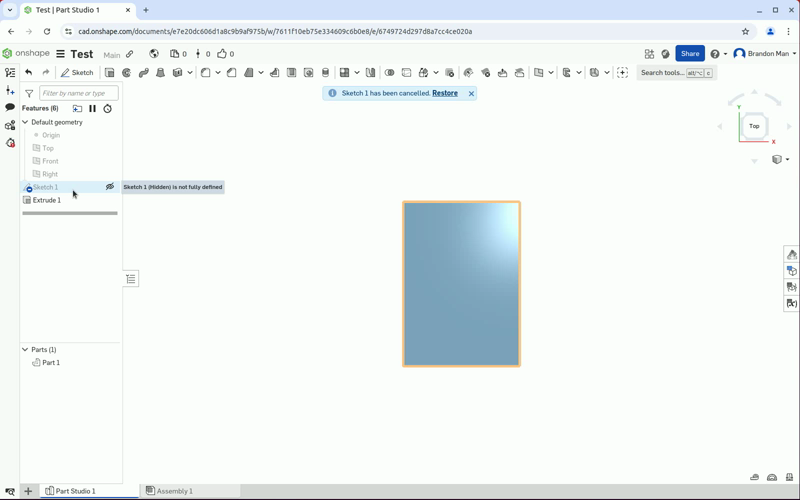
click(73, 189)
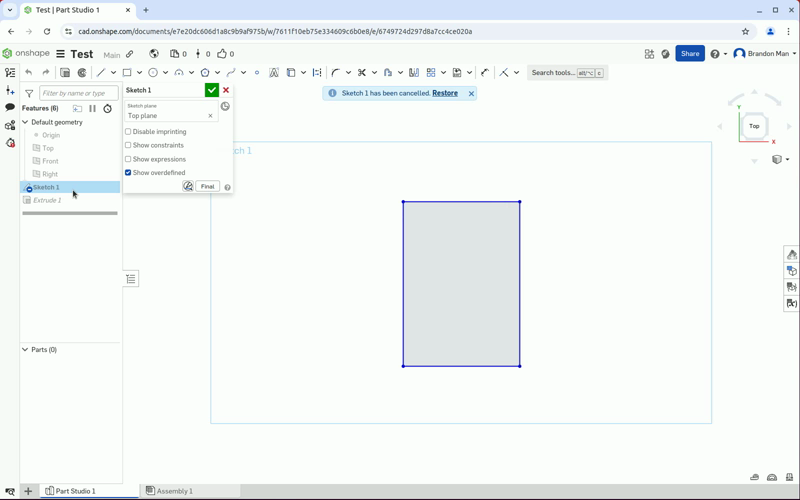
mouse_move(229, 92)
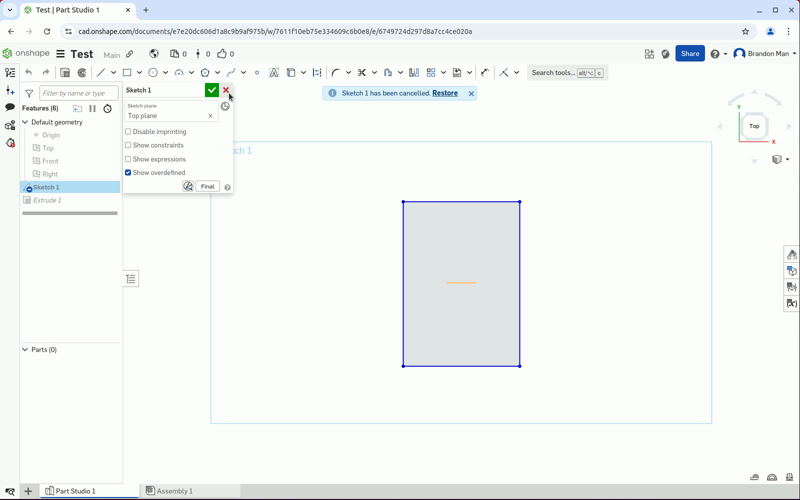
click(229, 92)
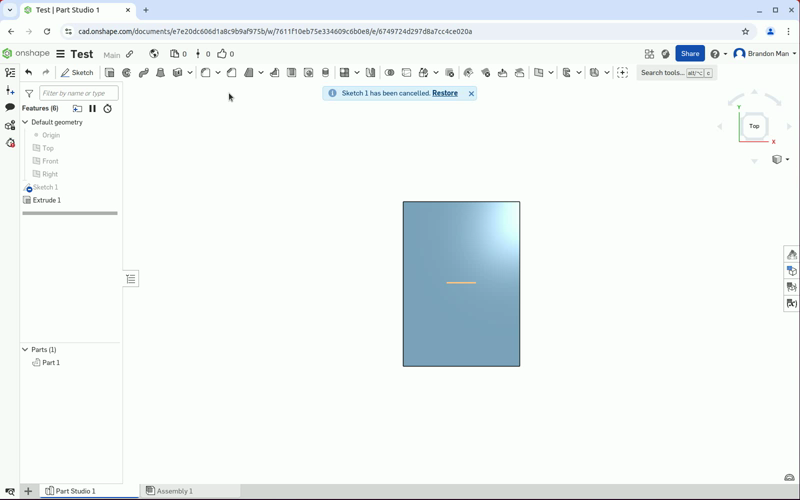
mouse_move(73, 352)
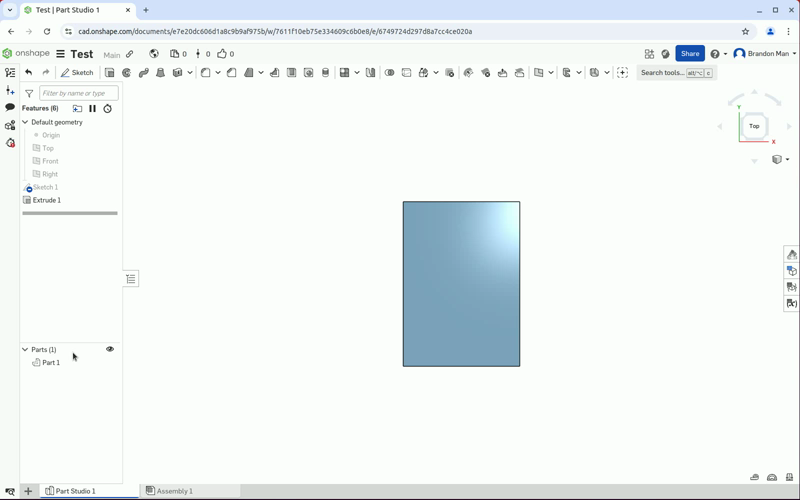
key(y)
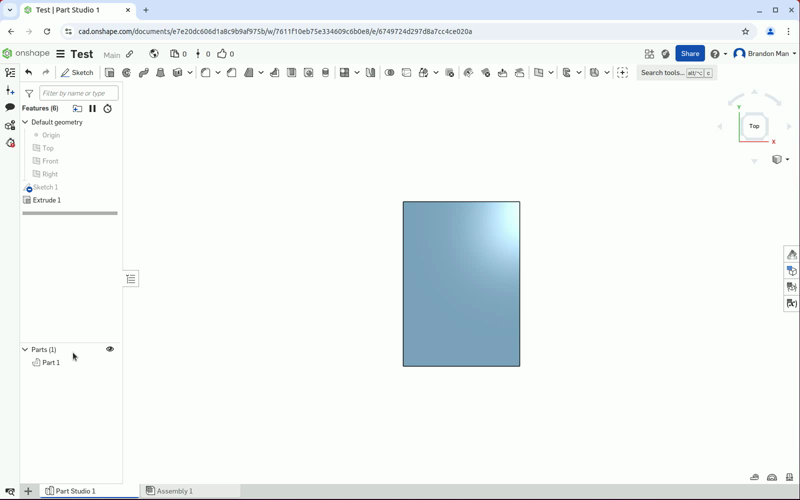
key(shift+p)
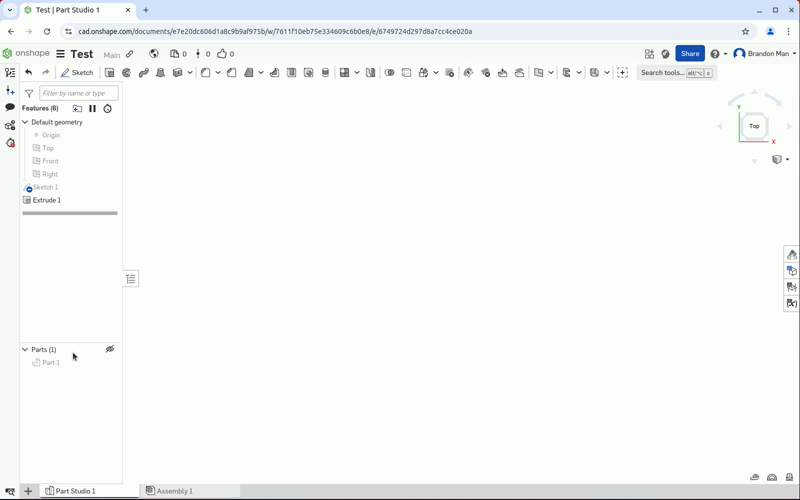
key(space)
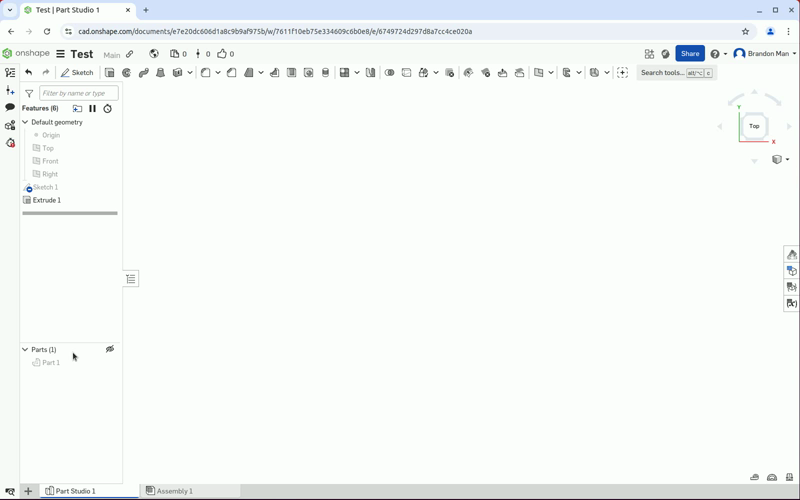
key_down(shift)
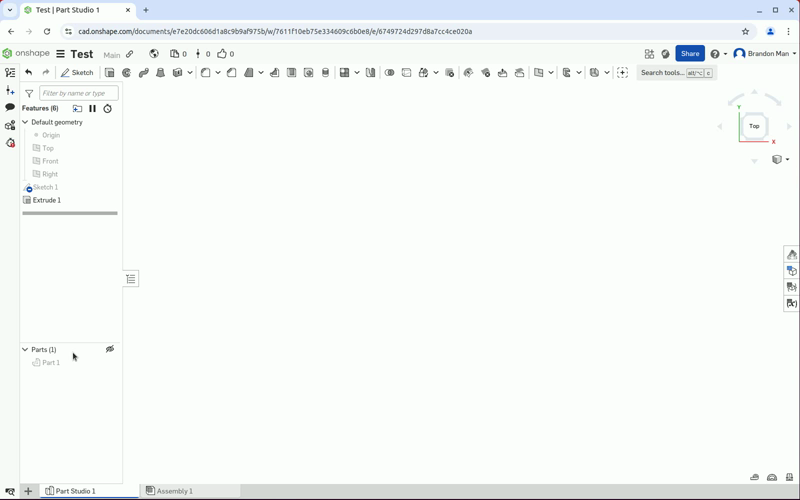
key(up)
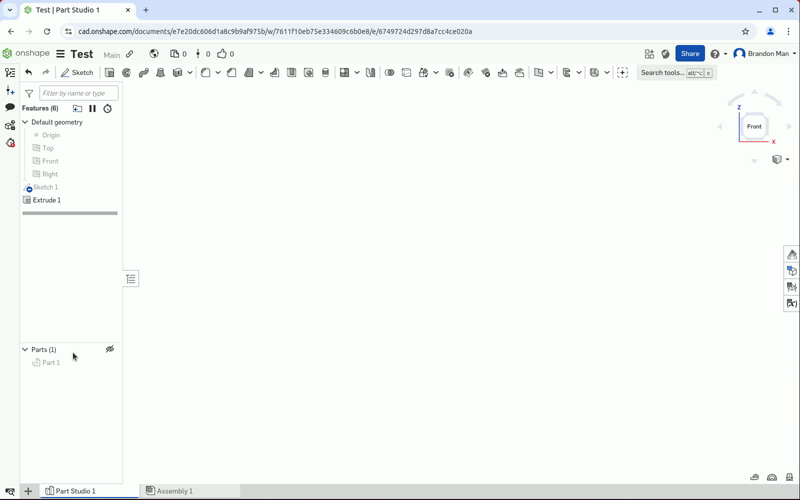
key_up(shift)
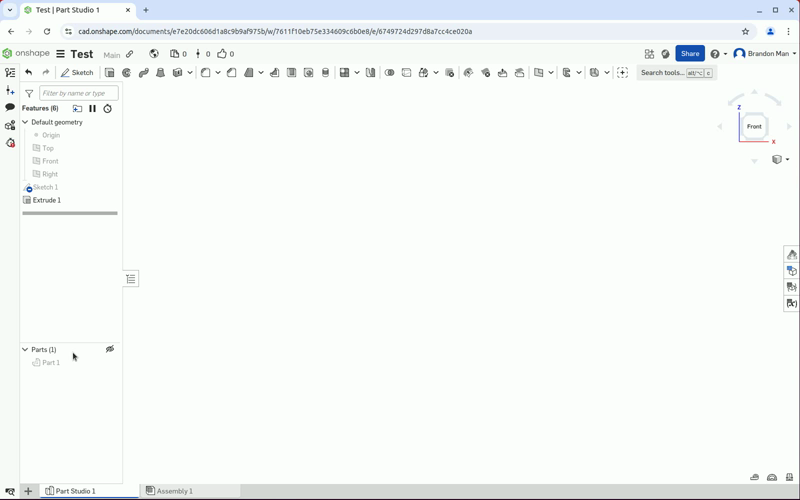
mouse_move(73, 352)
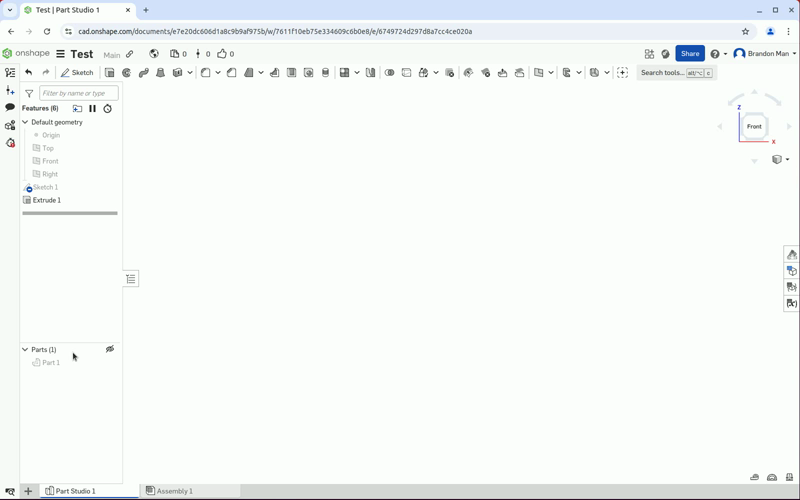
key(shift+y)
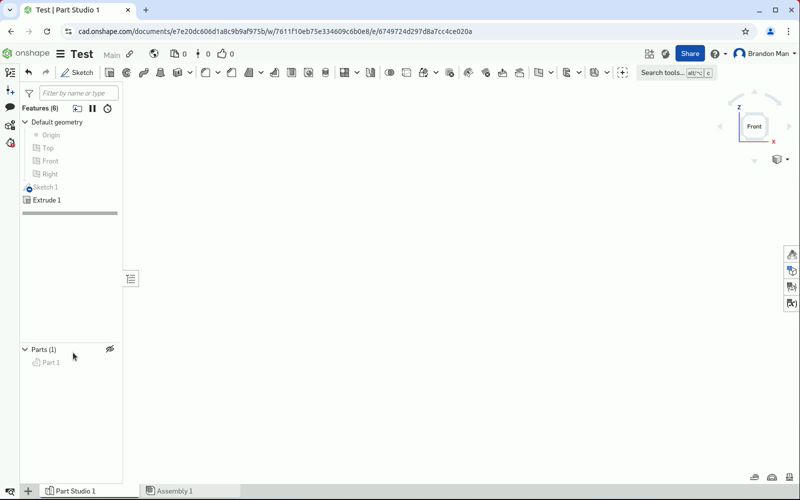
key(shift+s)
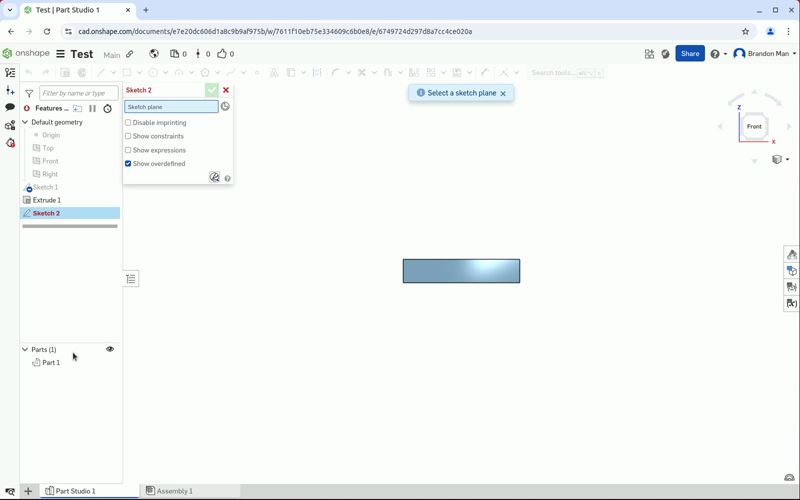
mouse_move(73, 163)
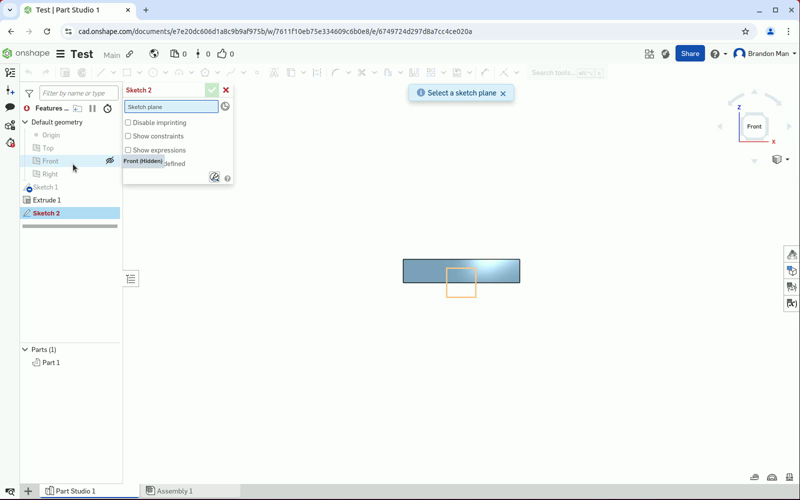
click(73, 163)
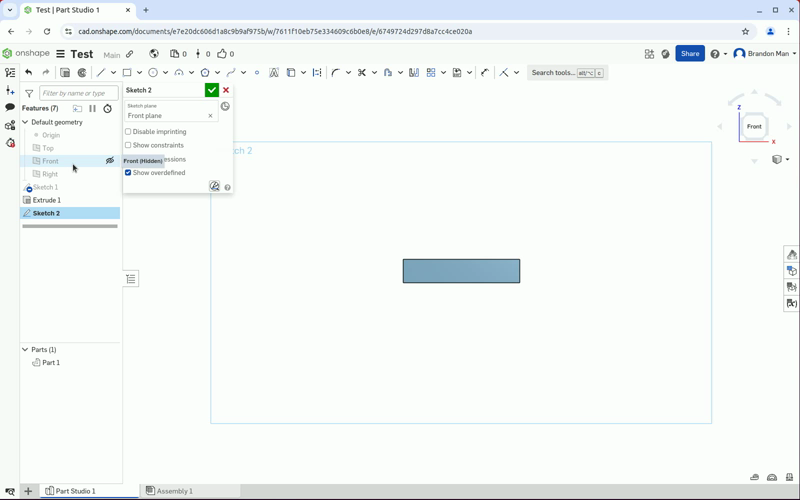
mouse_move(73, 352)
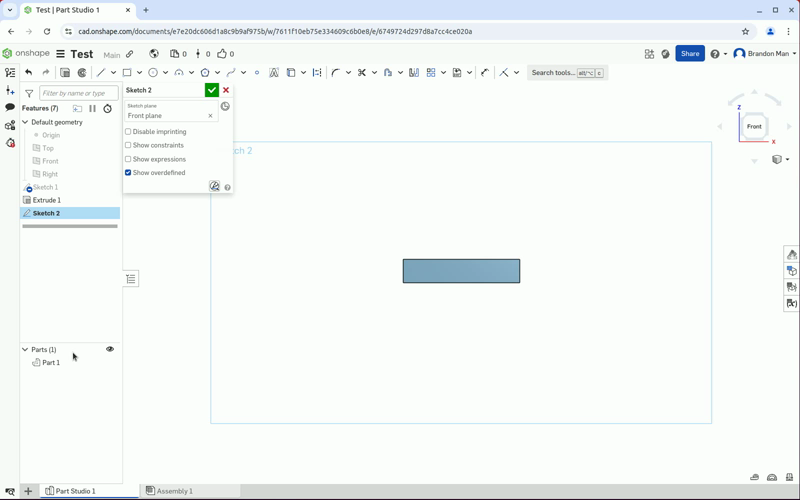
key(y)
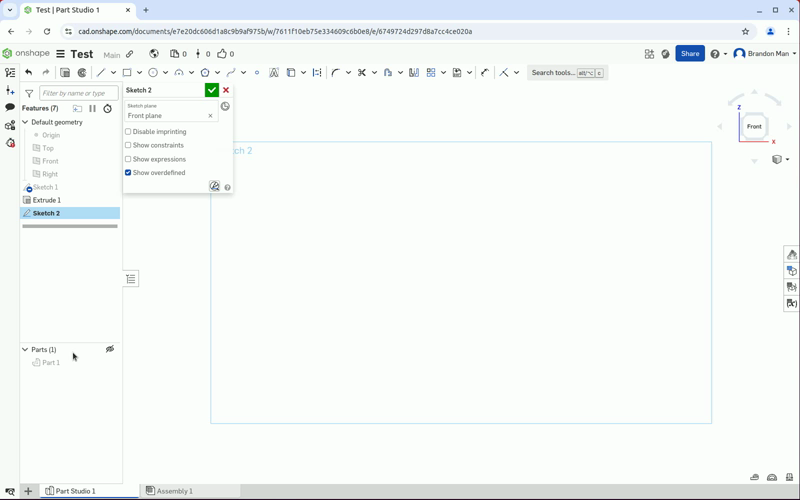
key(c)
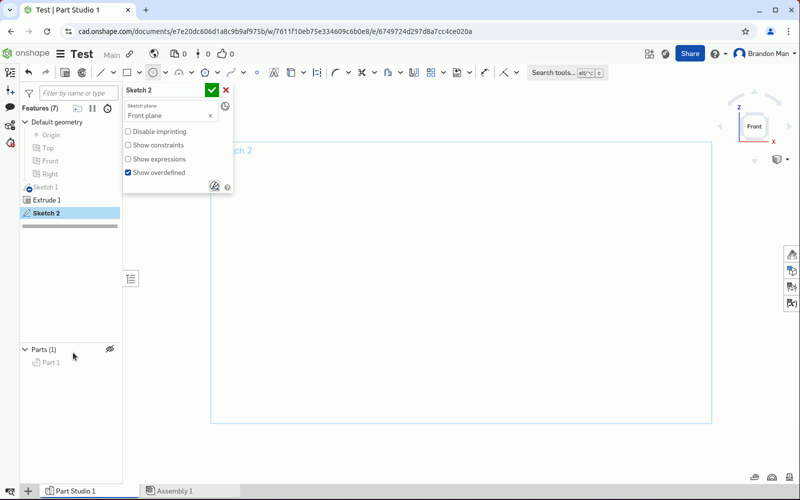
key_down(shift)
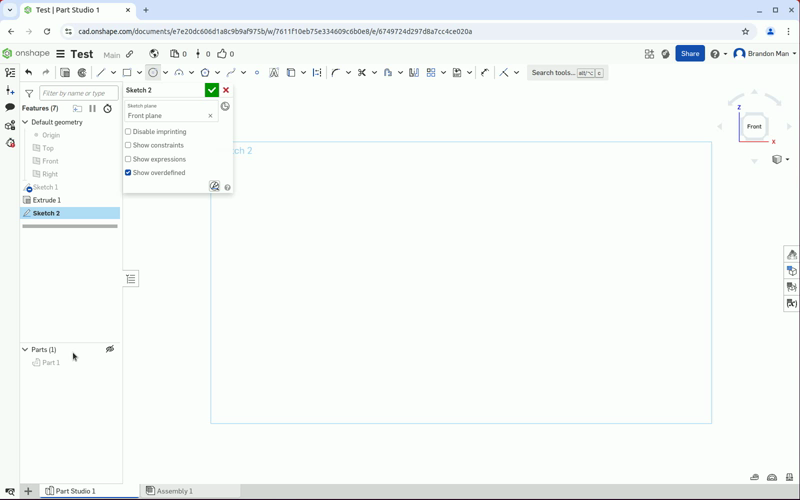
mouse_move(461, 272)
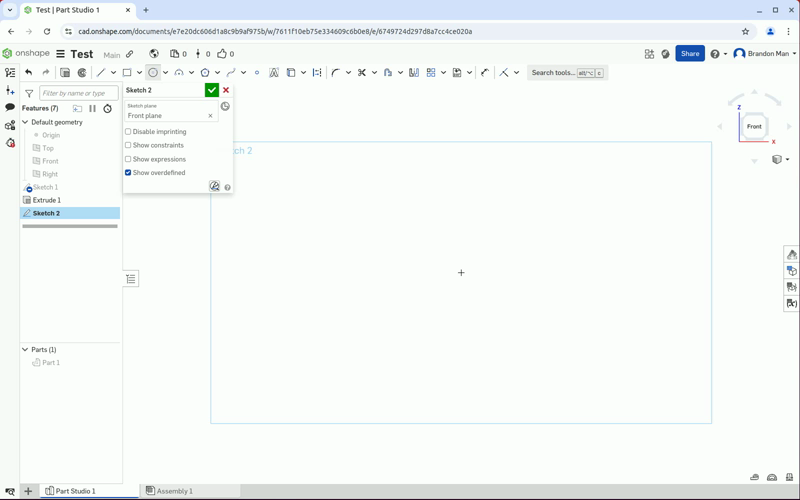
click(461, 272)
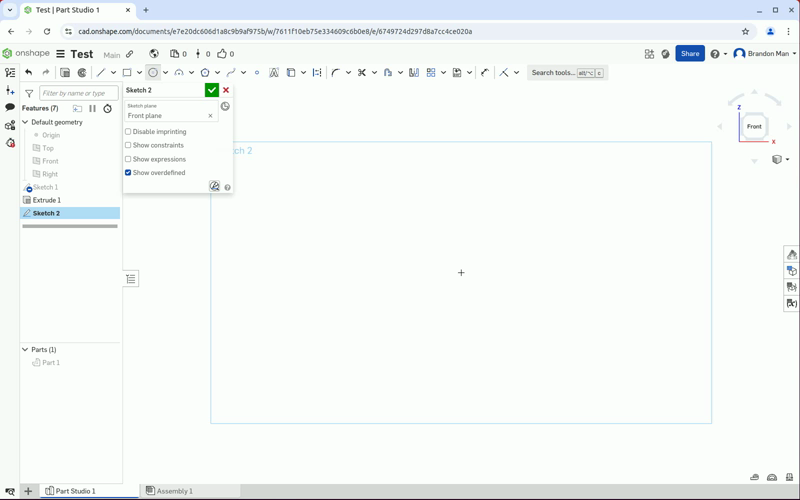
key_up(shift)
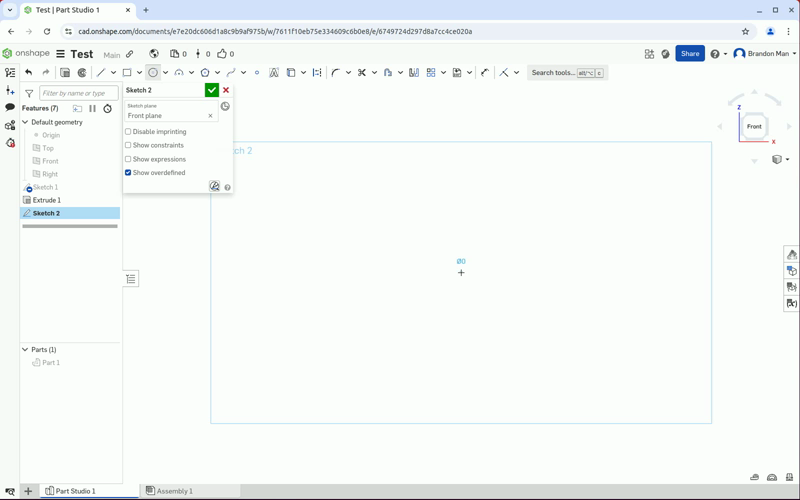
mouse_move(476, 272)
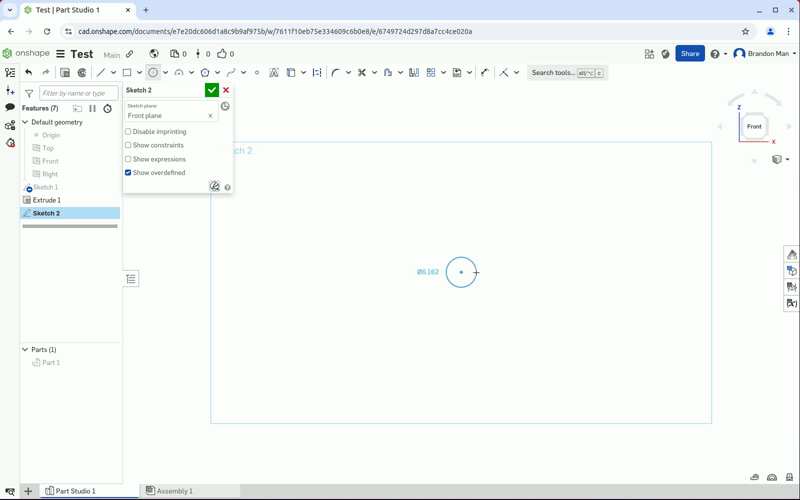
click(476, 272)
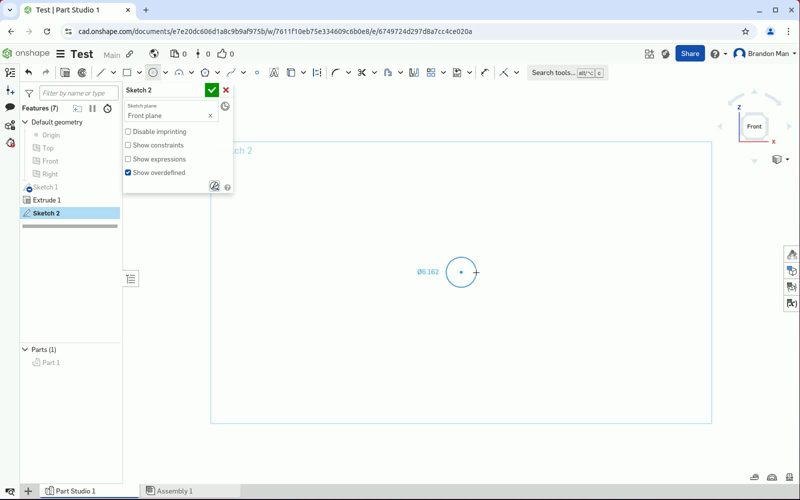
key(esc)
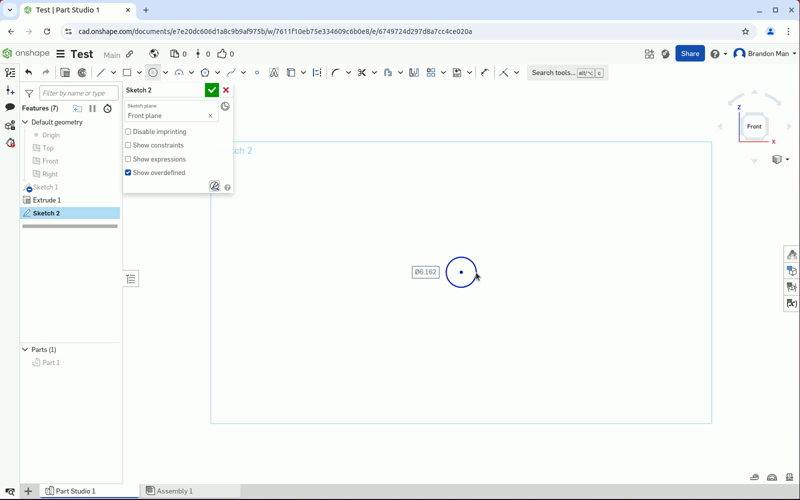
mouse_move(447, 270)
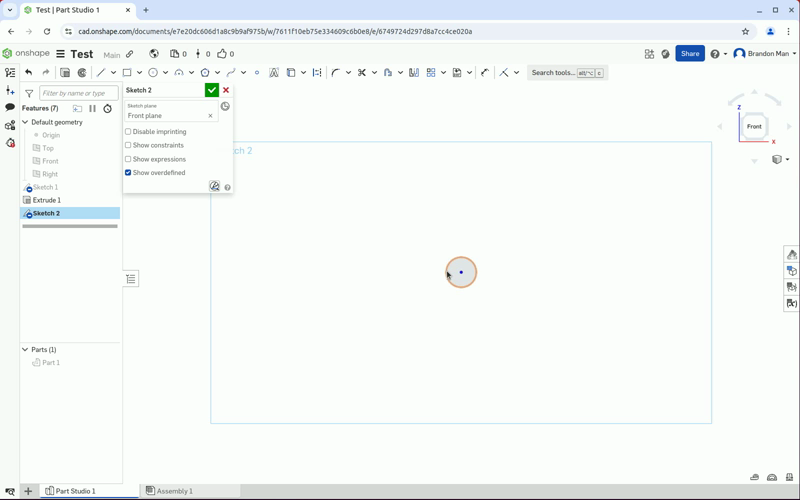
scroll(6)
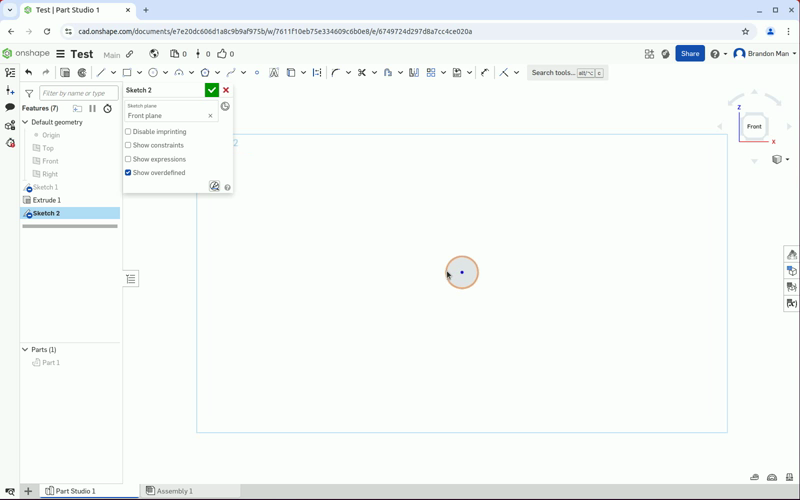
scroll(6)
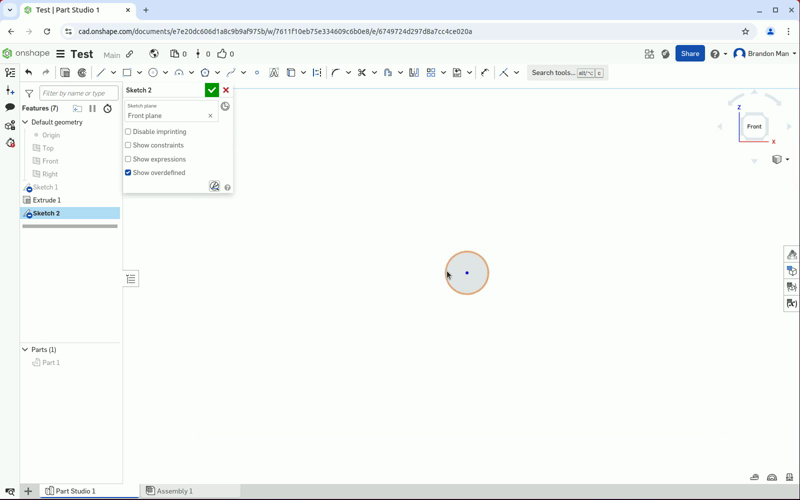
scroll(6)
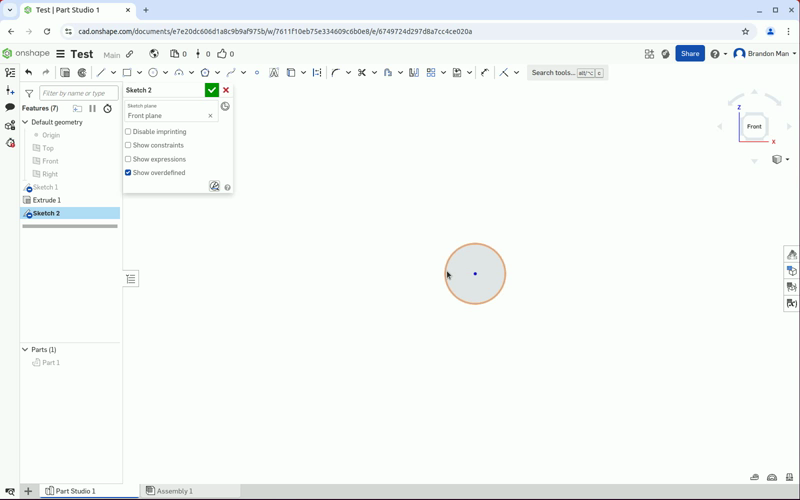
scroll(6)
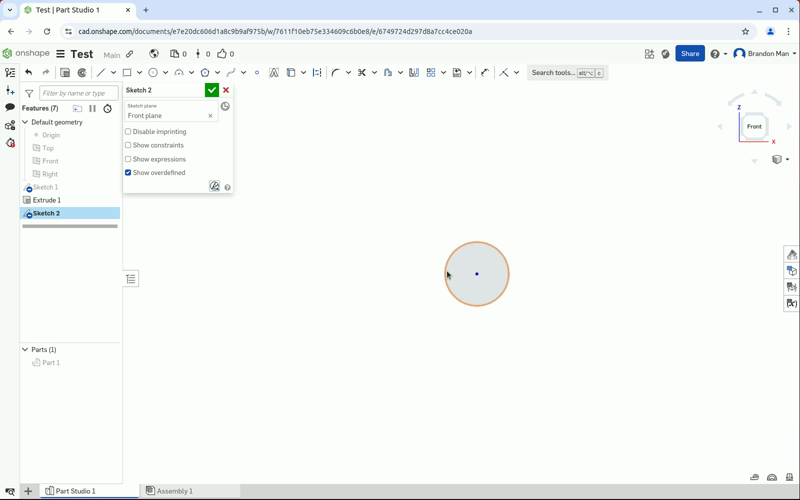
scroll(6)
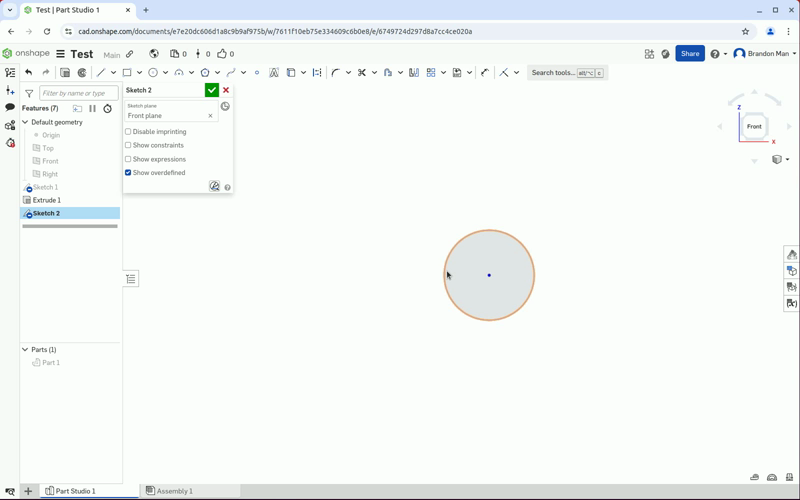
scroll(6)
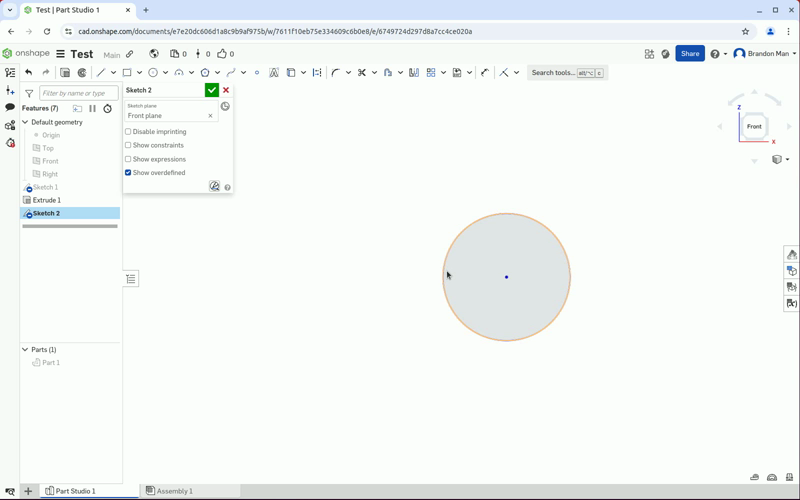
scroll(6)
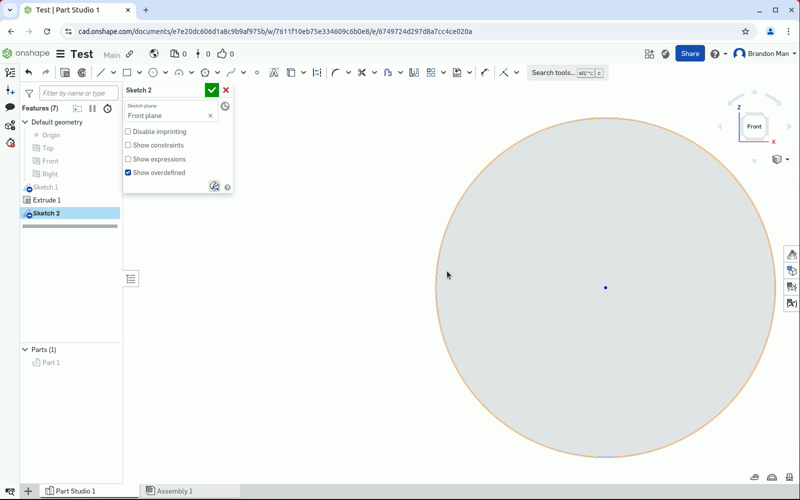
click(447, 270)
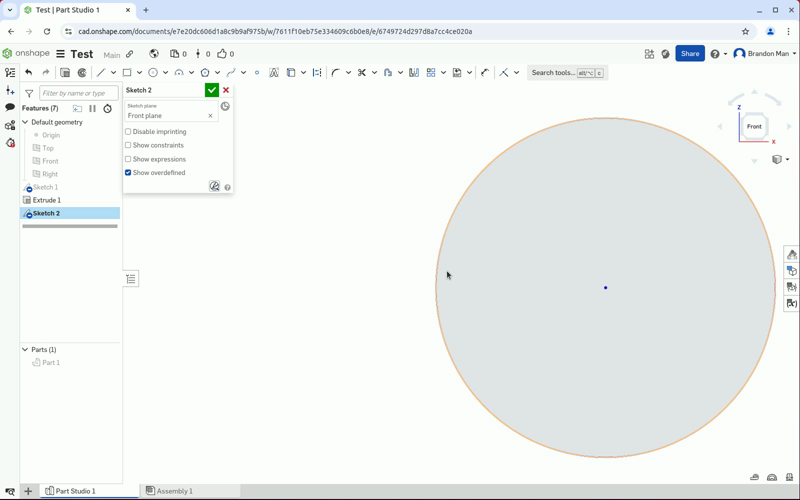
scroll(-6)
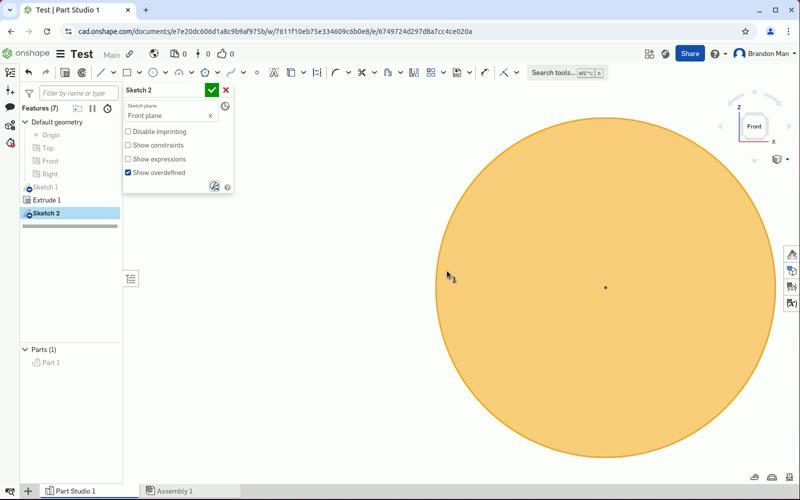
scroll(-6)
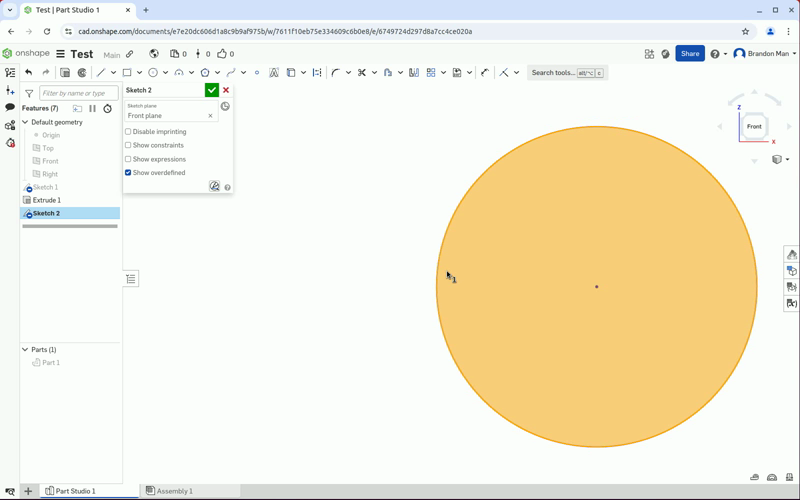
scroll(-6)
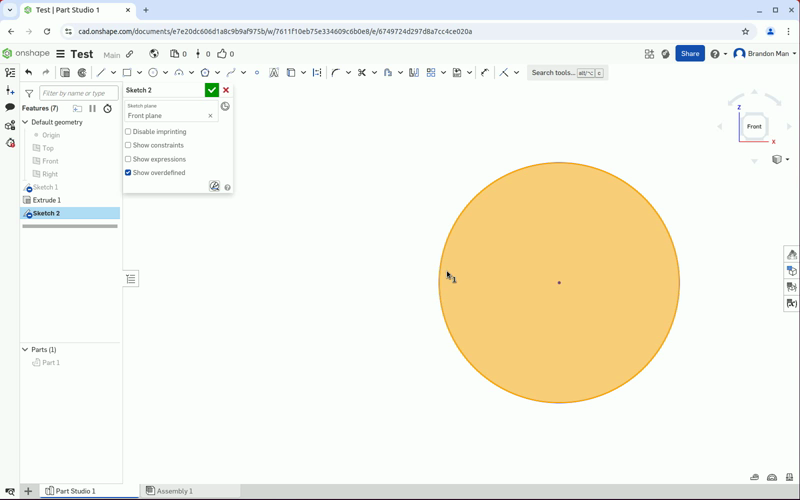
scroll(-6)
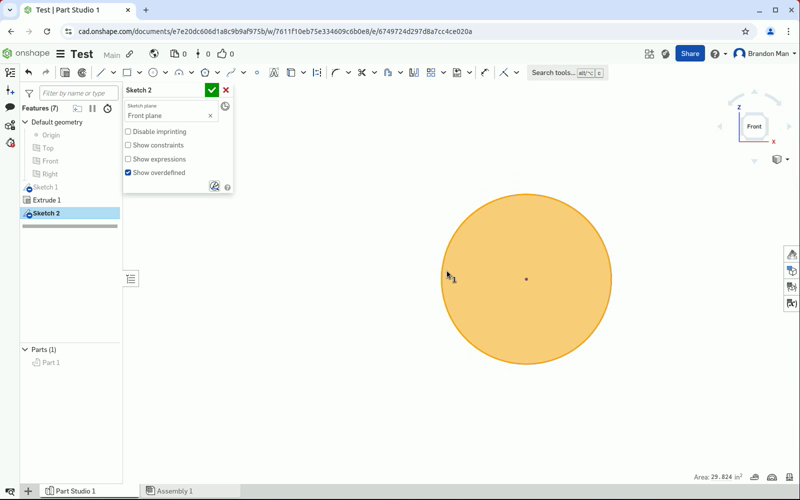
scroll(-6)
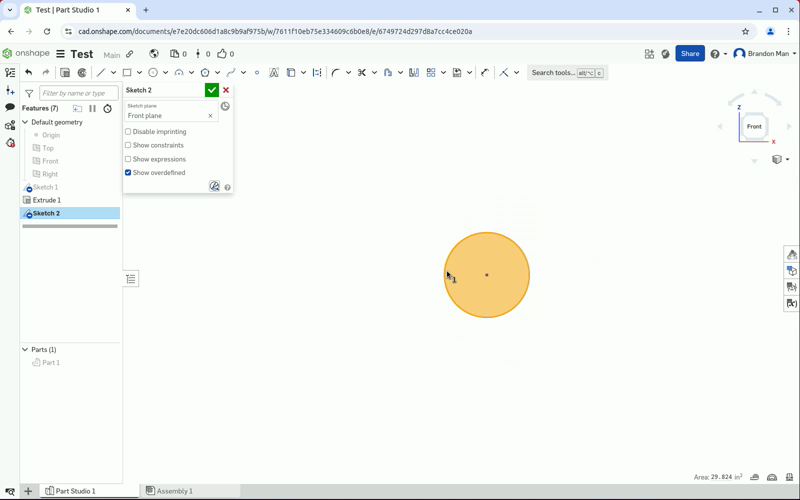
scroll(-6)
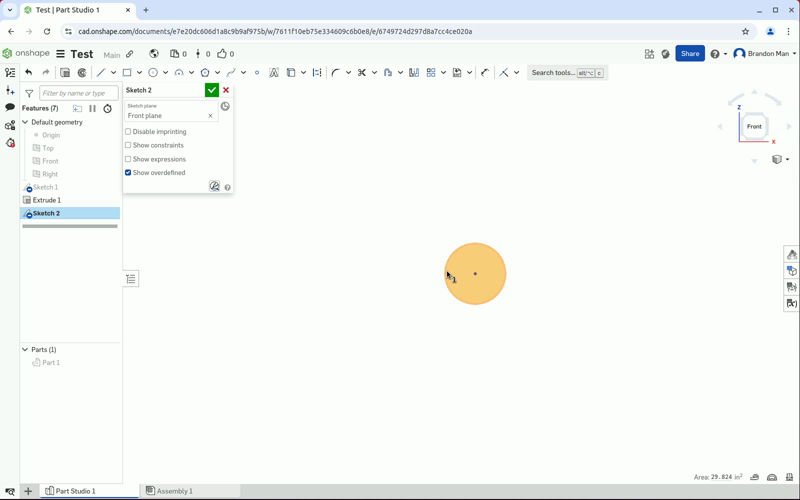
scroll(-6)
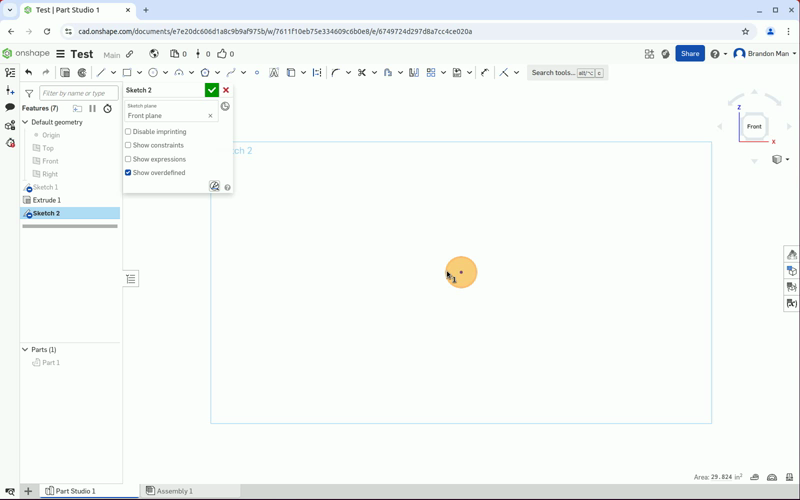
mouse_move(73, 352)
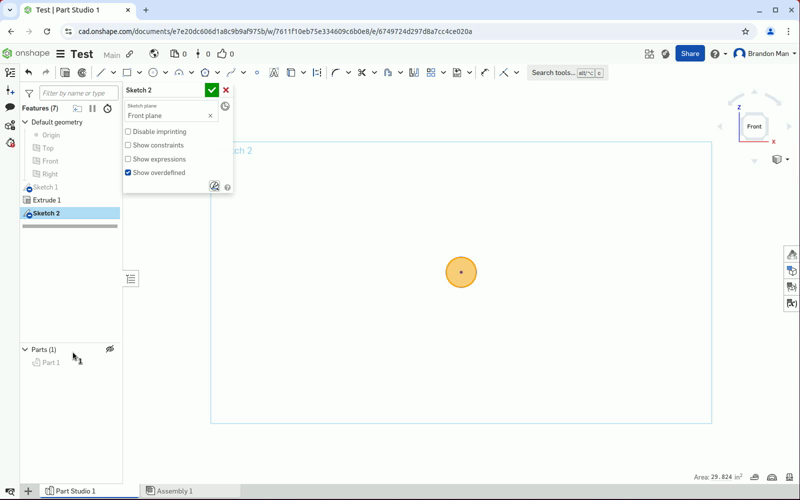
key(shift+y)
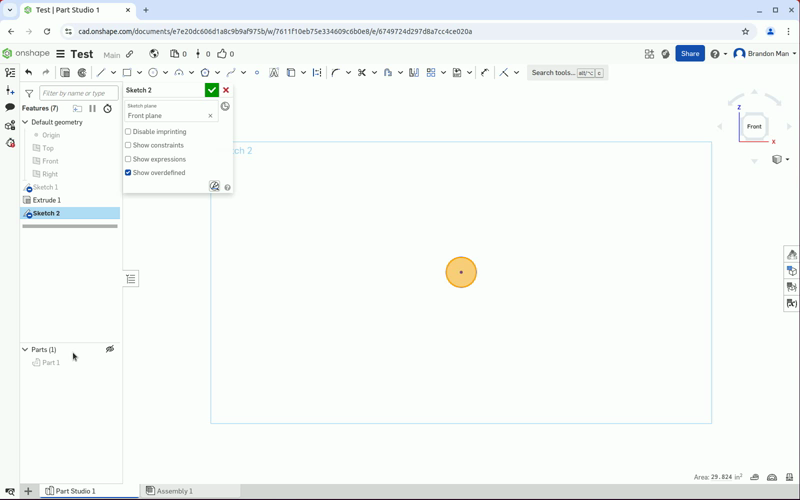
key(shift+e)
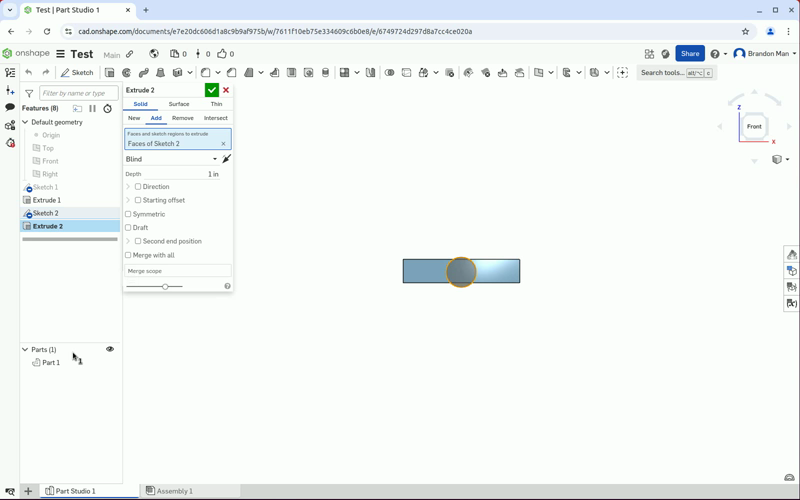
mouse_move(143, 106)
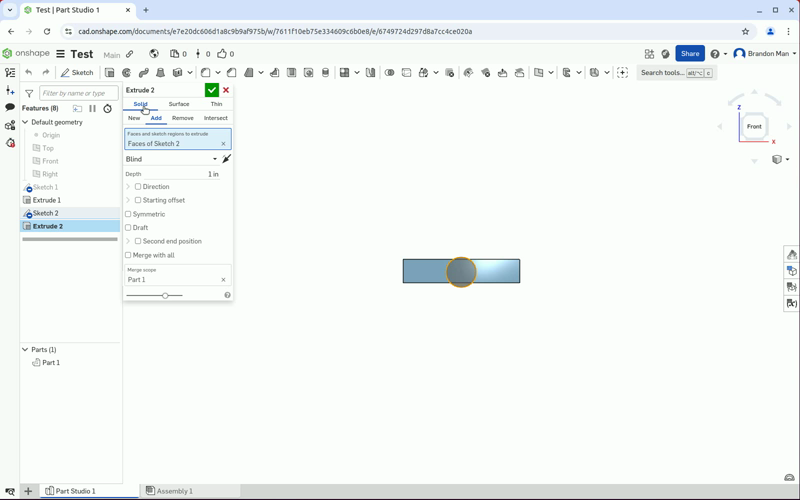
click(143, 106)
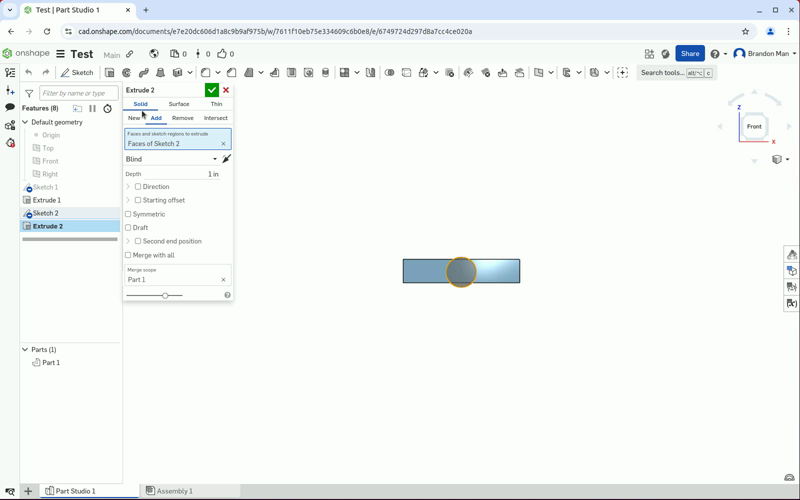
mouse_move(137, 120)
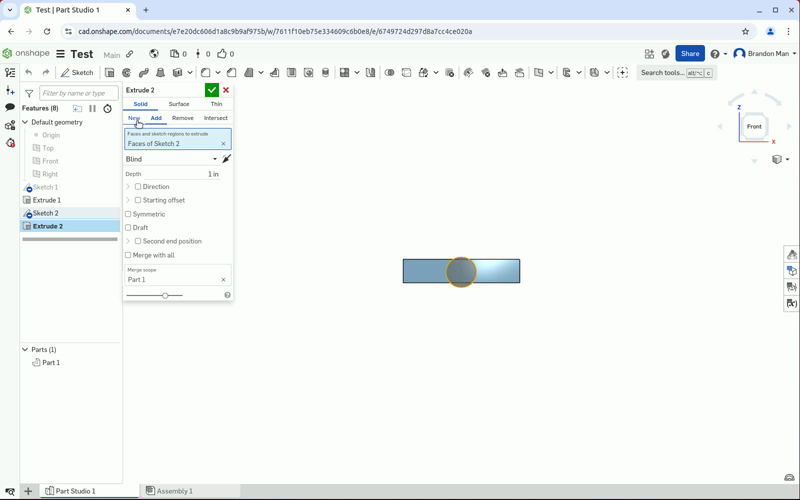
click(137, 120)
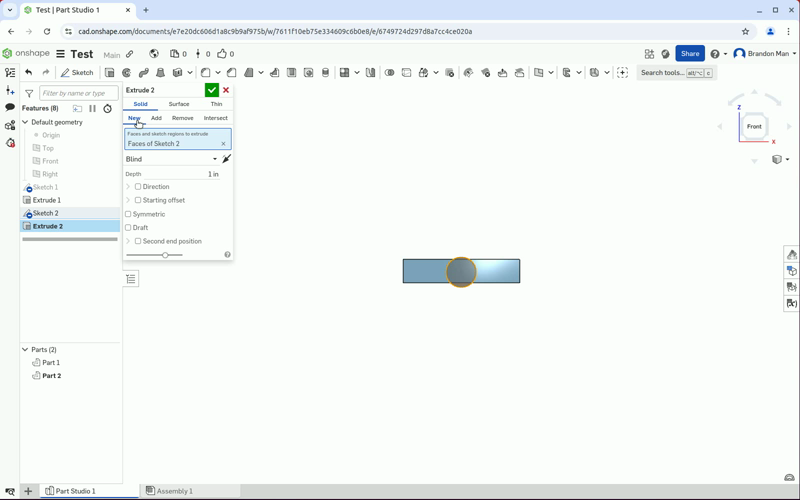
key(tab, 4)
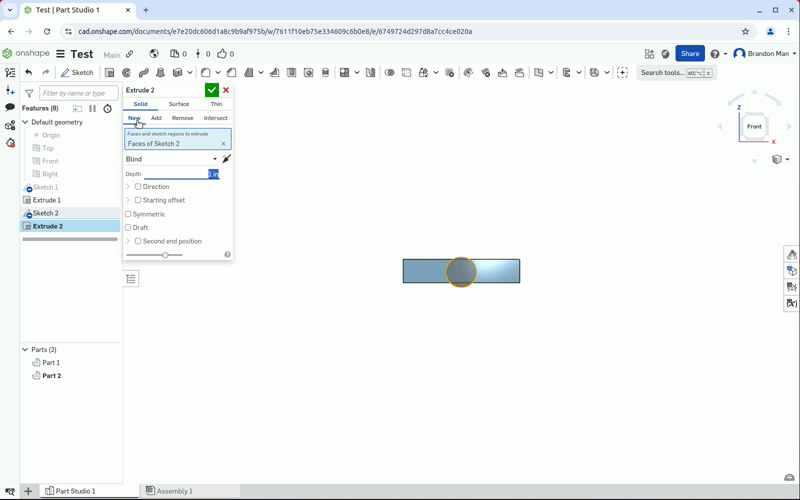
text(23.108)
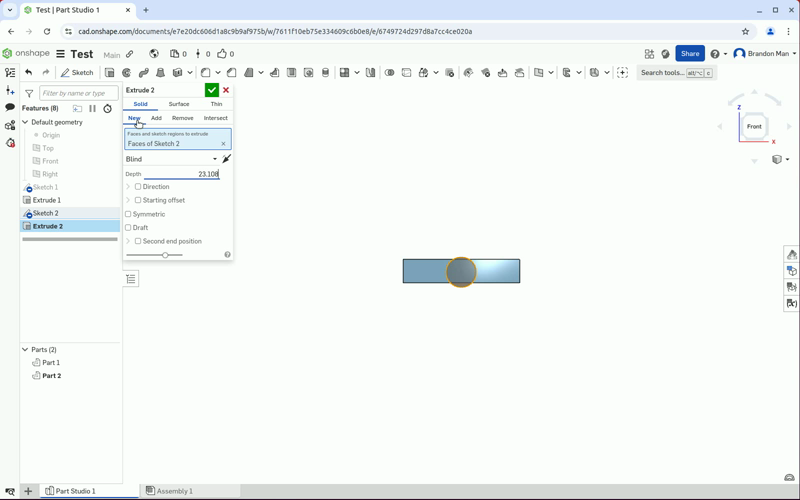
key(tab, 3)
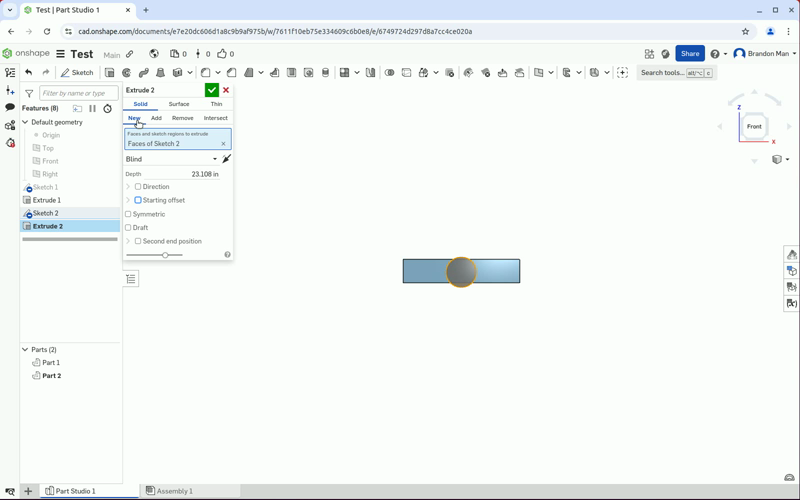
key(tab, 2)
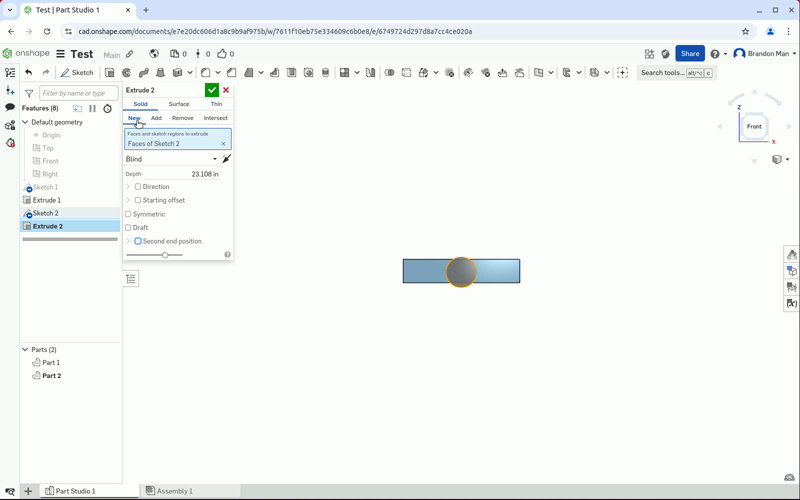
key(space)
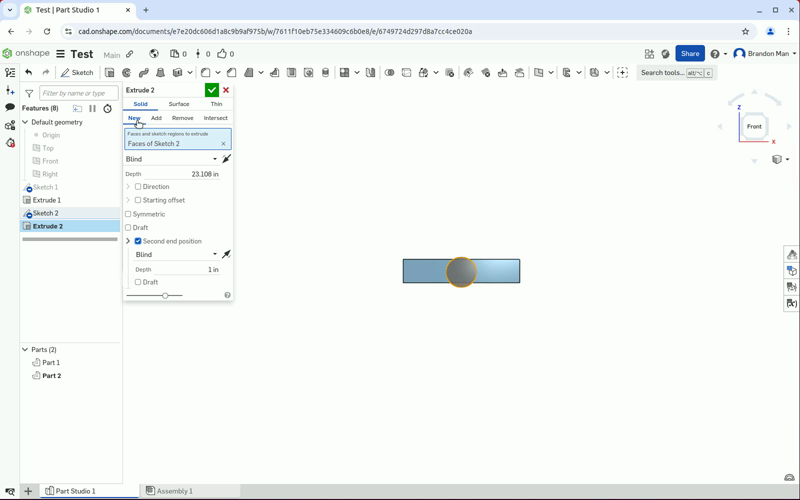
key(tab, 3)
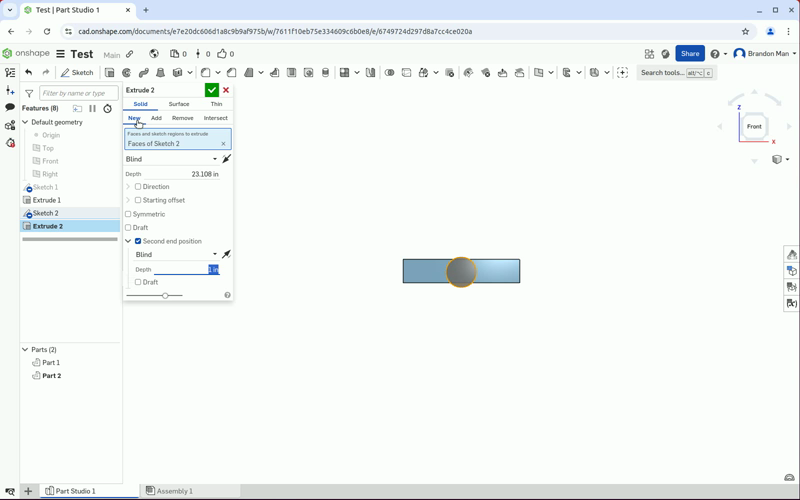
text(14.924)
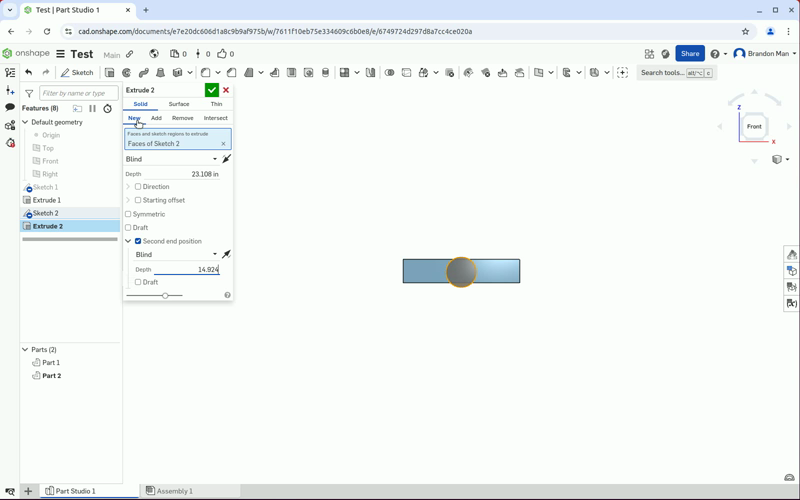
key(enter)
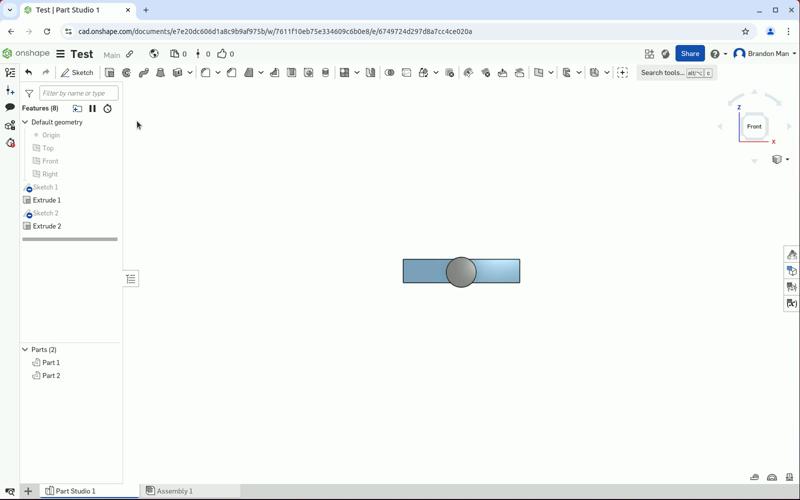
key(shift+h)
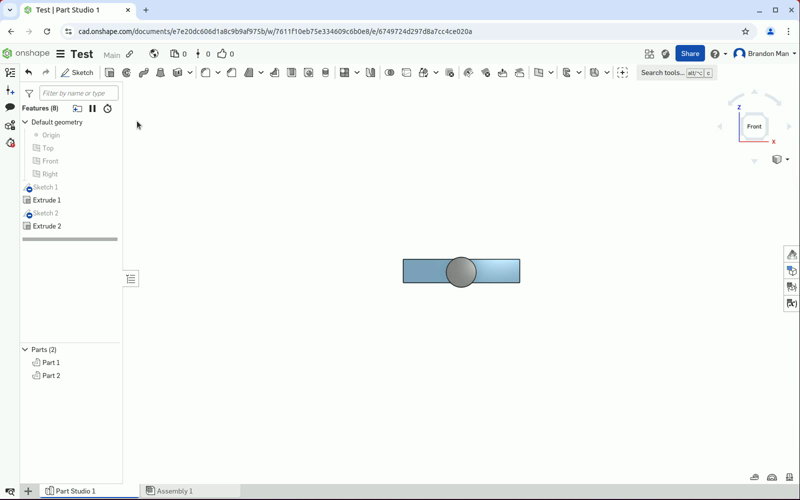
key(shift+h)
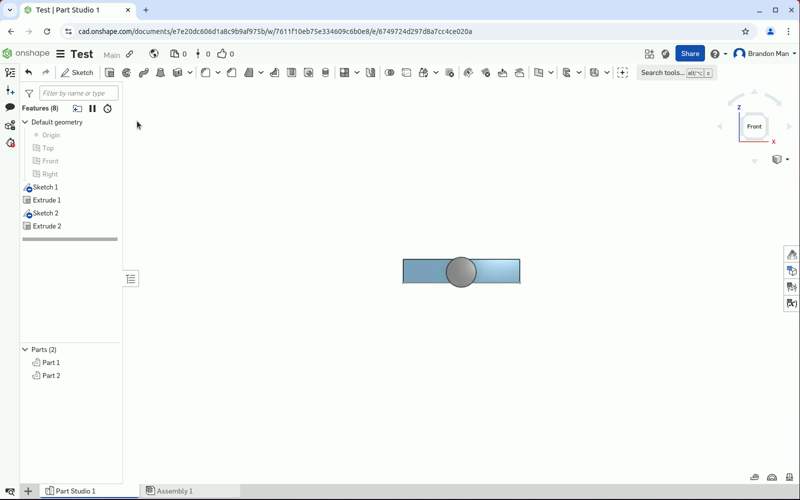
key(shift+7)
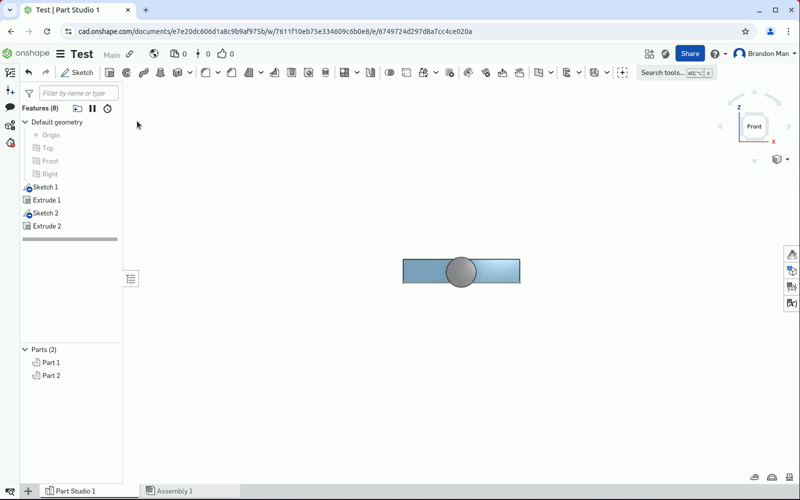
key(left, 2)
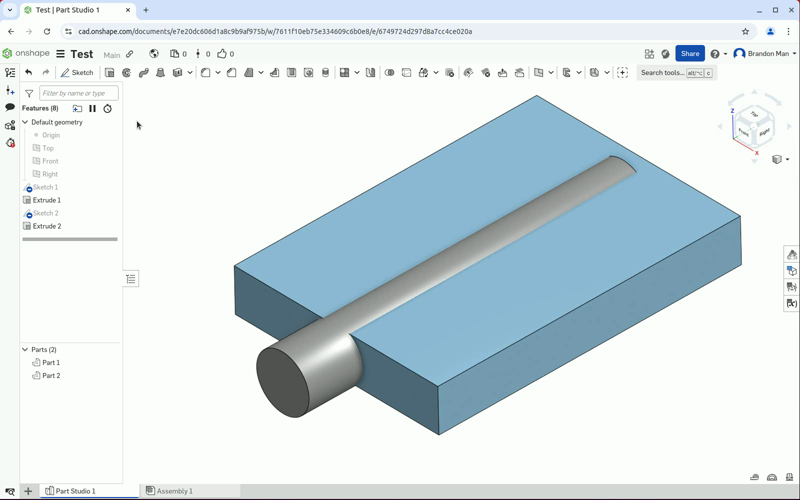
key(down, 2)
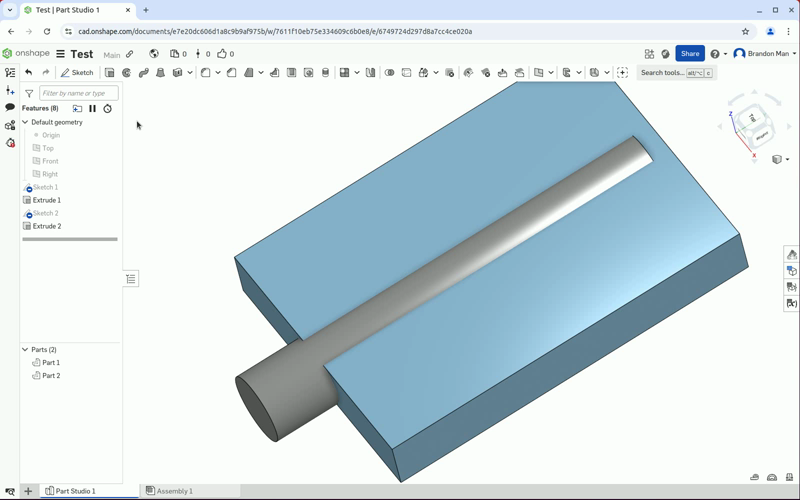
key(up, 2)
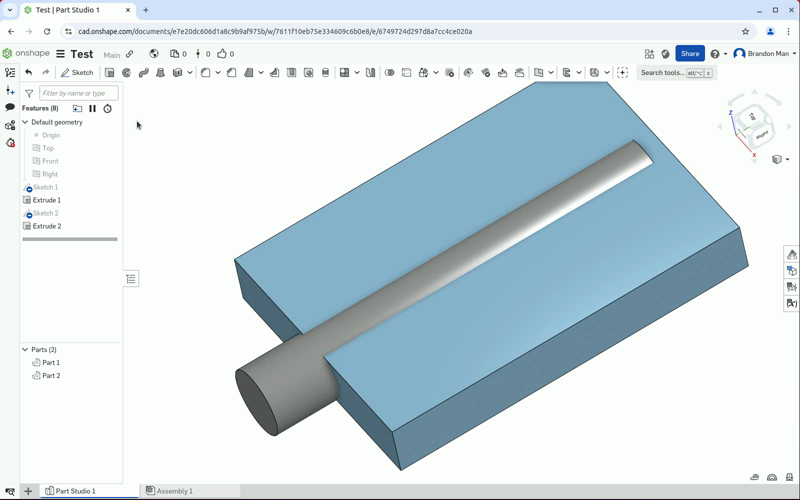
key(right, 2)
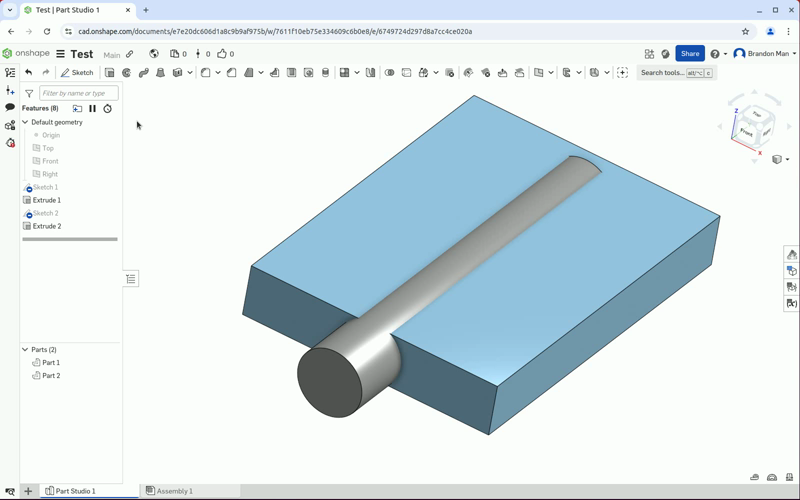
mouse_move(73, 189)
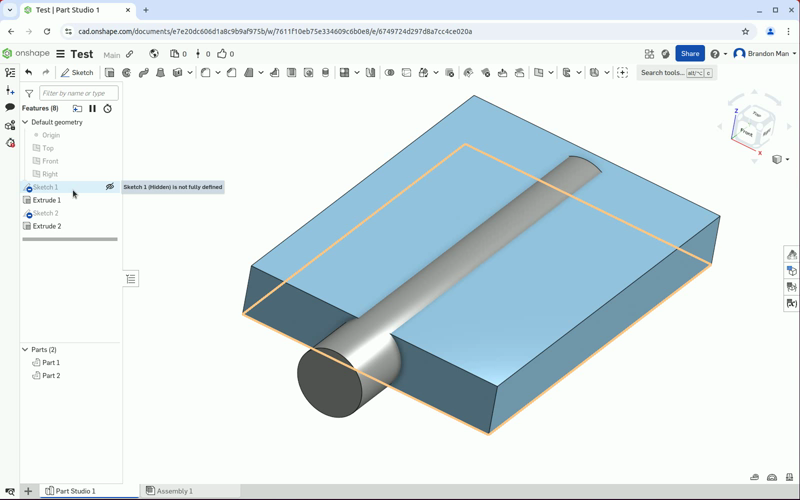
click(73, 189)